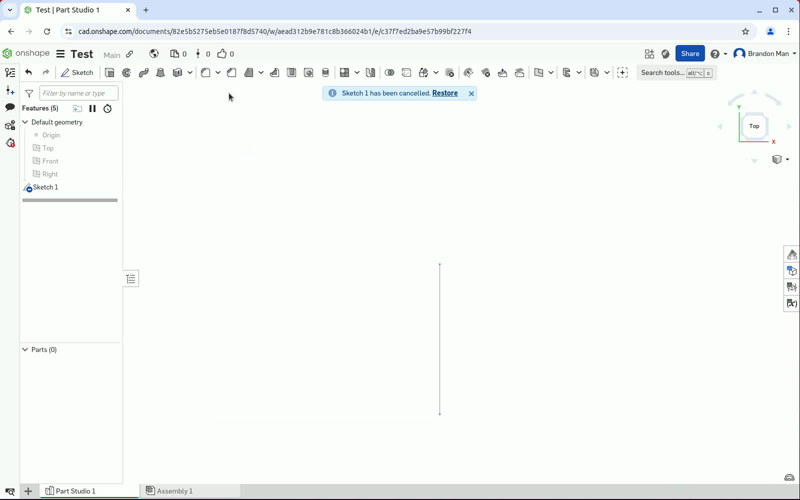
key(shift+h)
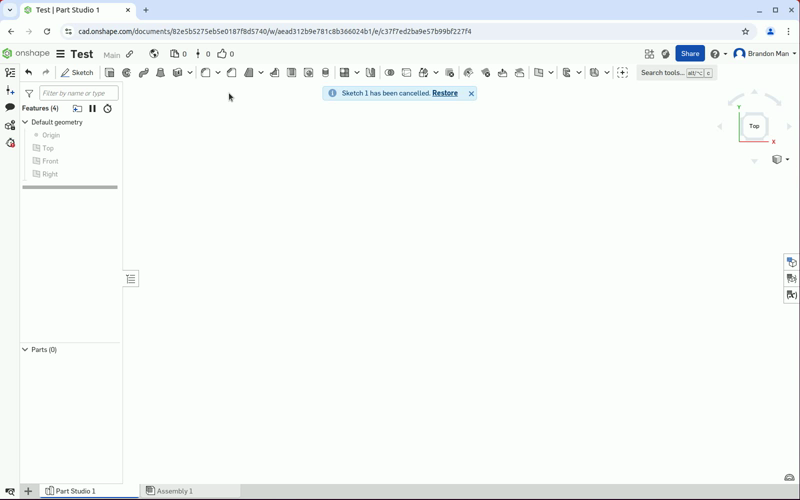
mouse_move(73, 352)
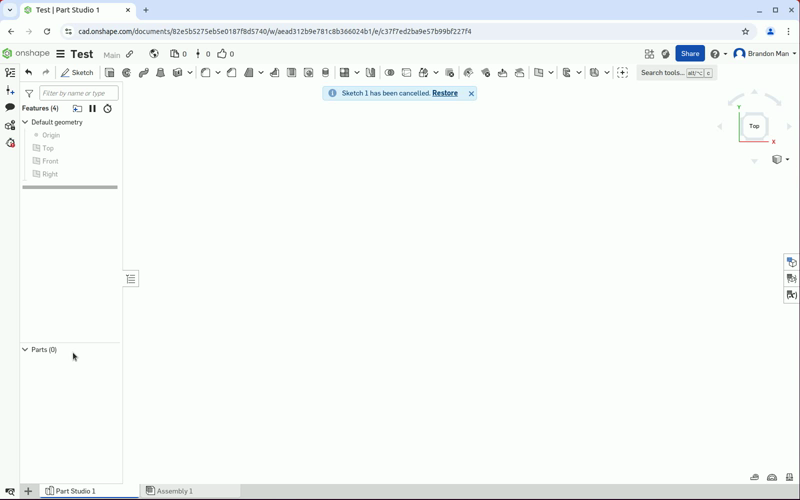
key(y)
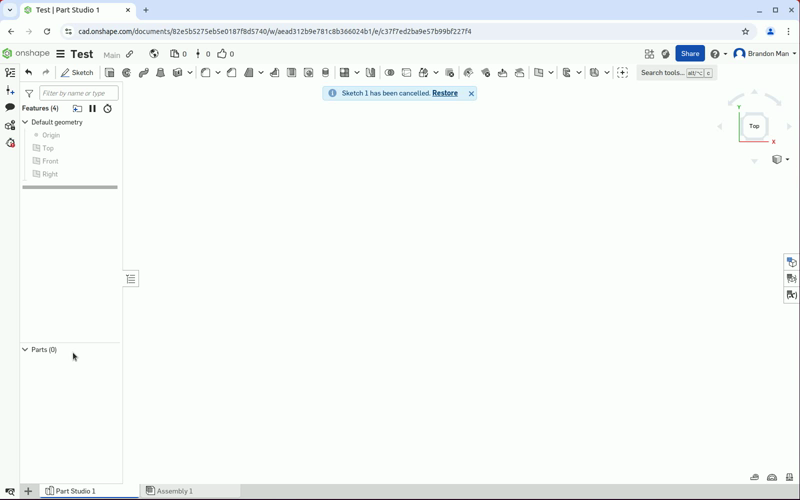
key(shift+p)
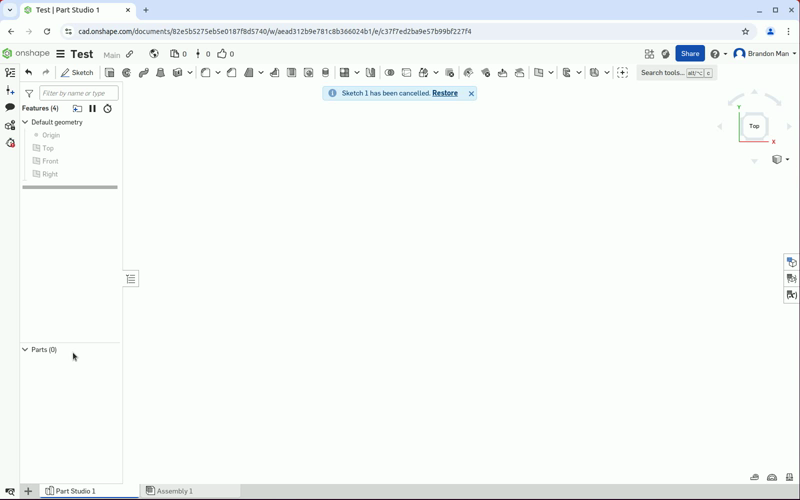
key(space)
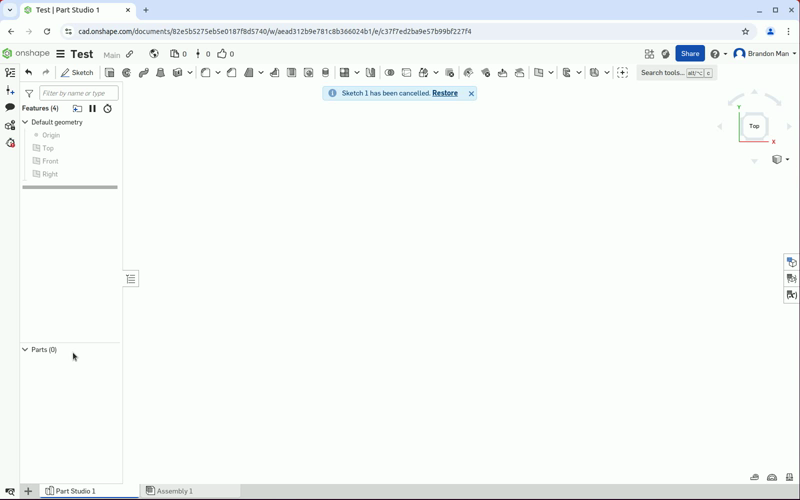
key_down(shift)
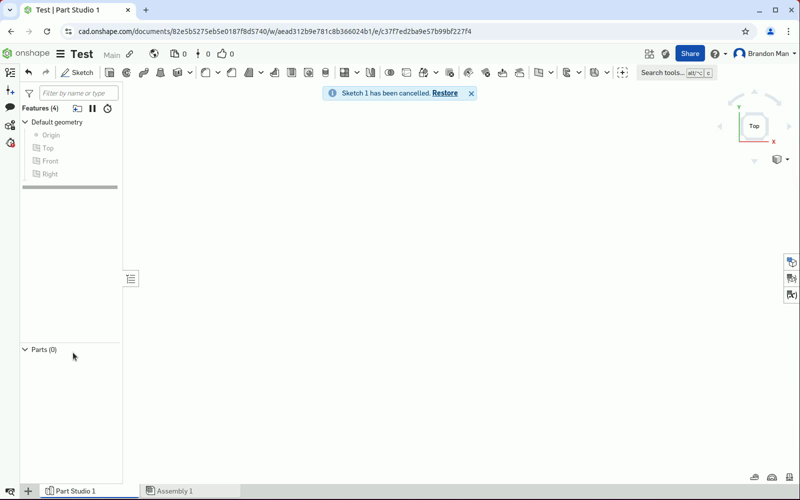
key(up)
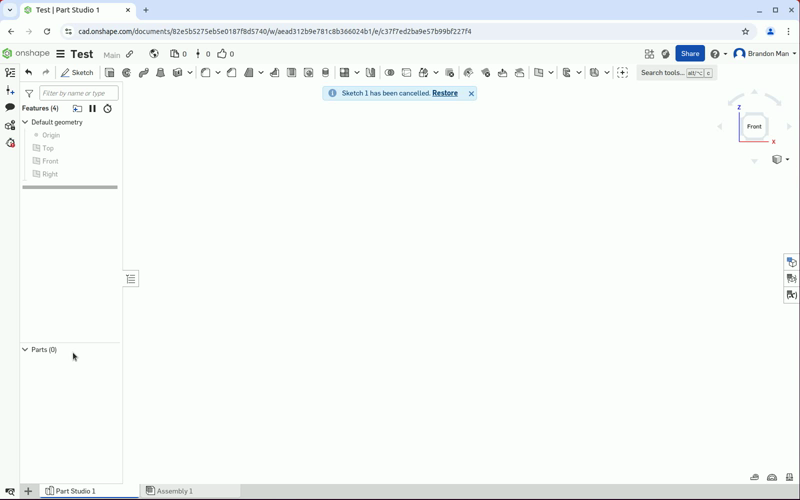
key_up(shift)
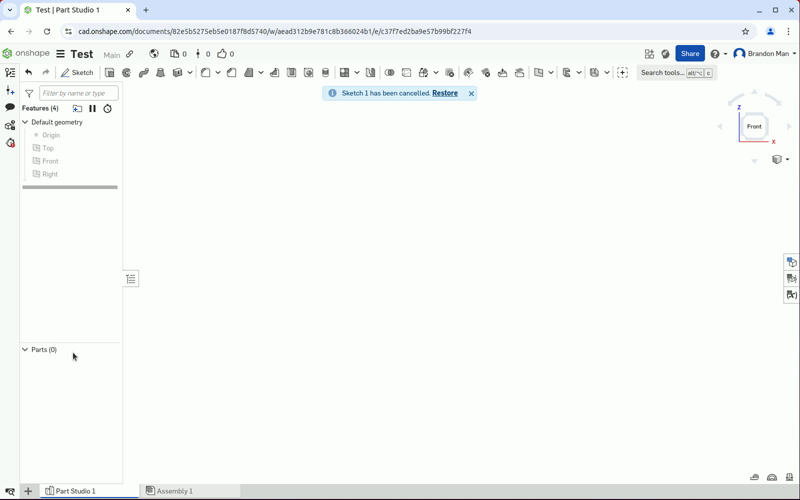
mouse_move(73, 352)
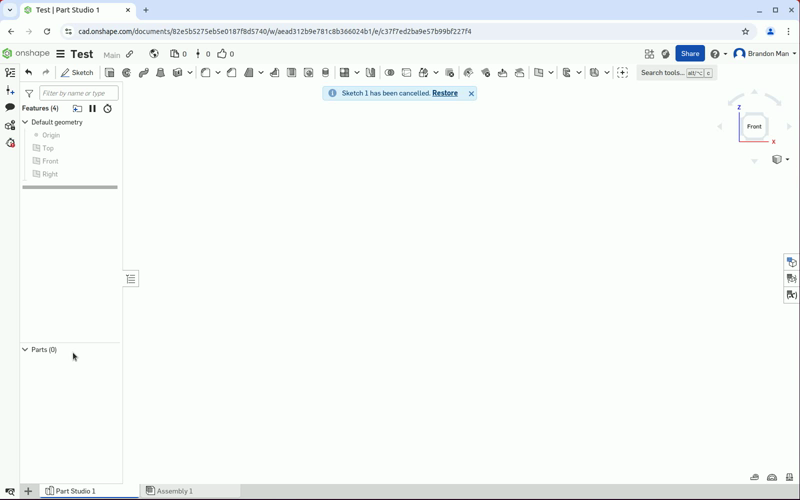
key(shift+y)
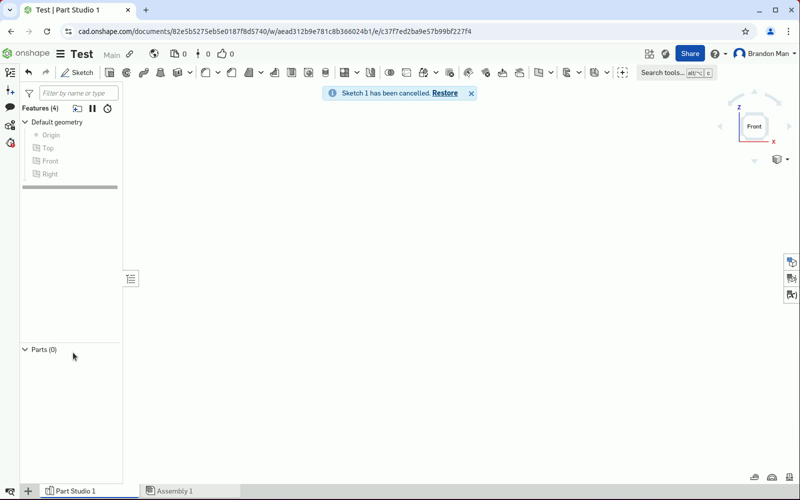
key(shift+s)
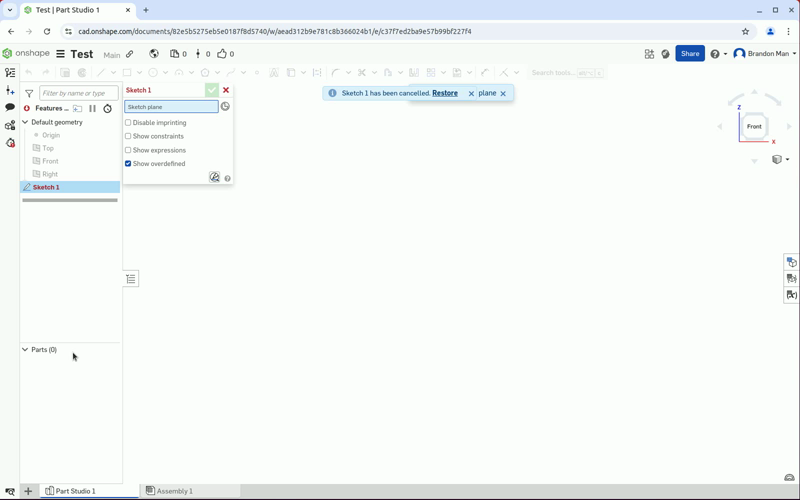
mouse_move(73, 163)
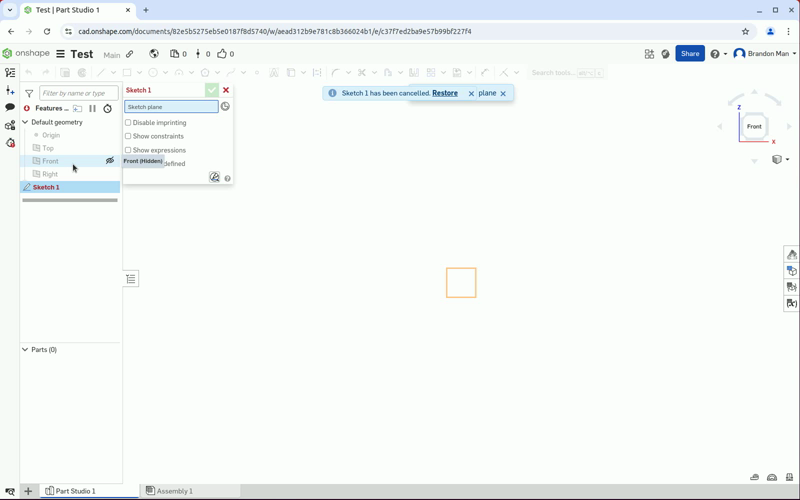
click(73, 163)
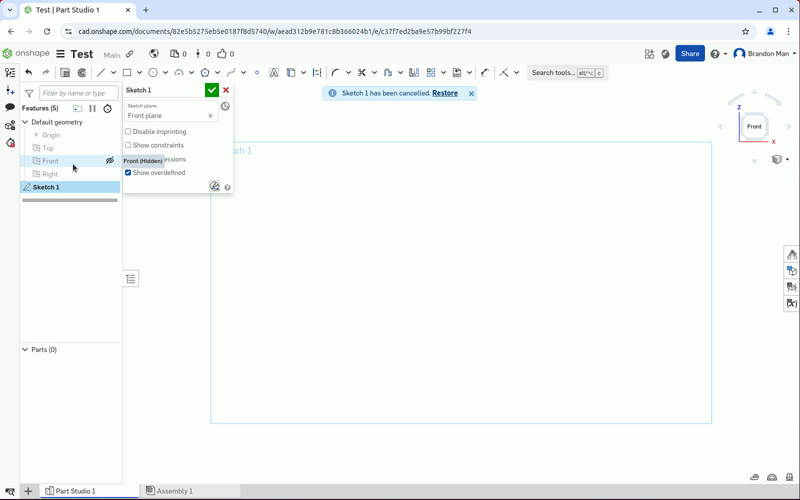
mouse_move(73, 352)
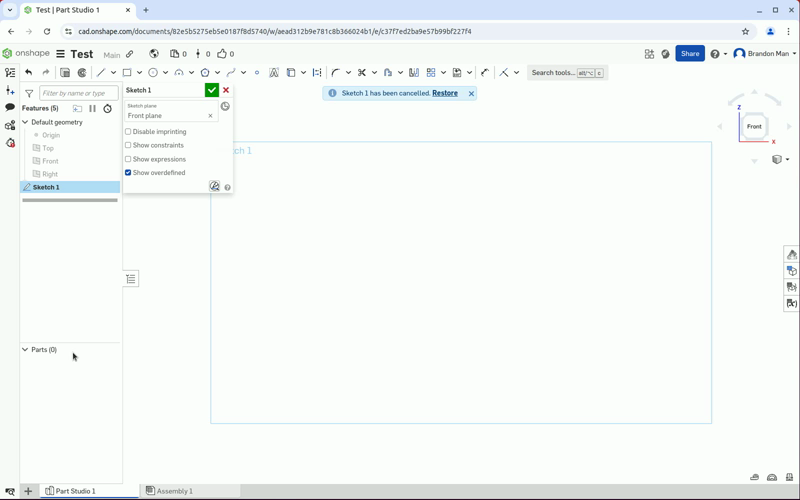
key(y)
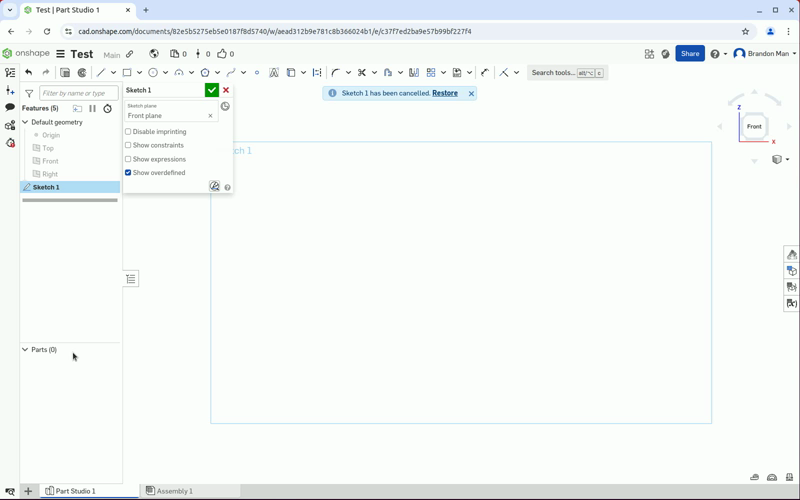
key(l)
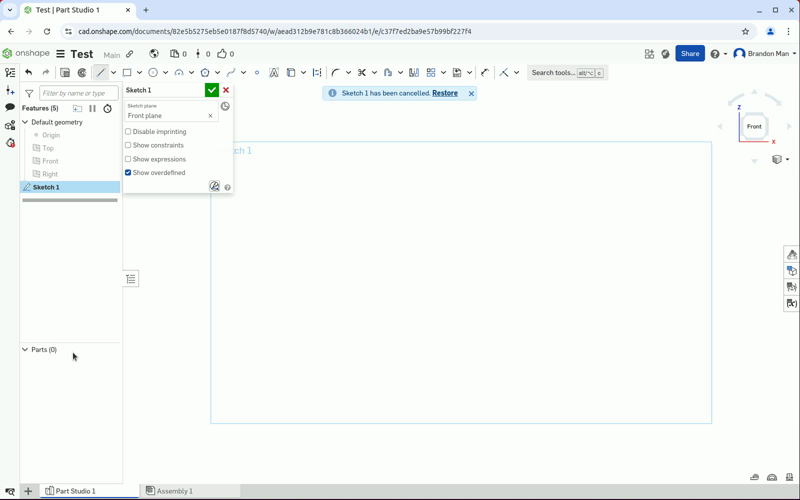
key_down(shift)
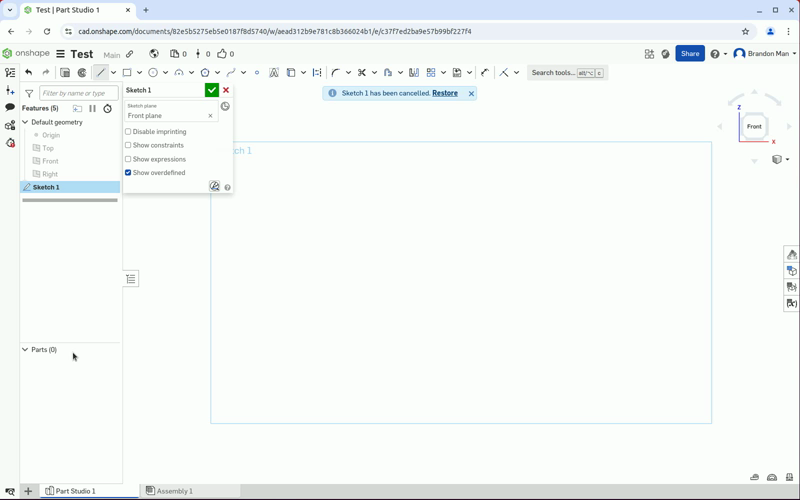
mouse_move(493, 211)
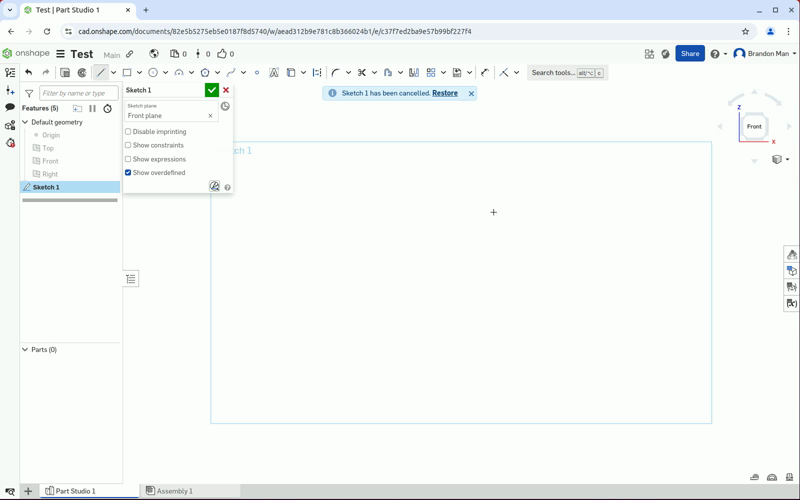
click(493, 211)
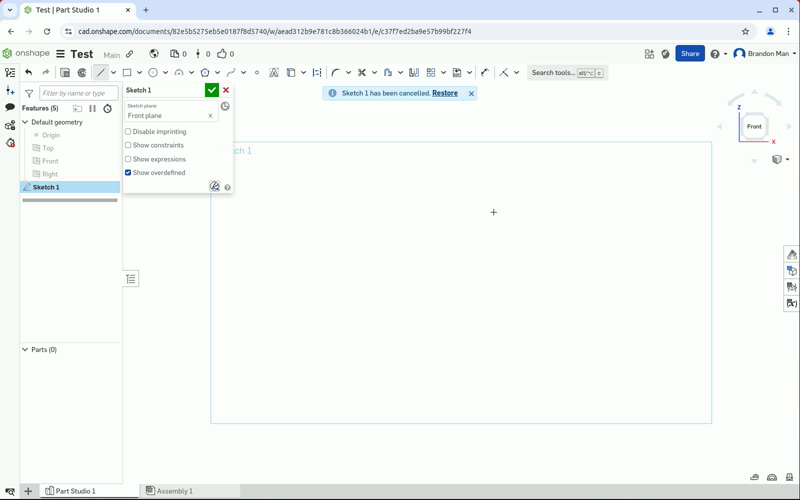
key_up(shift)
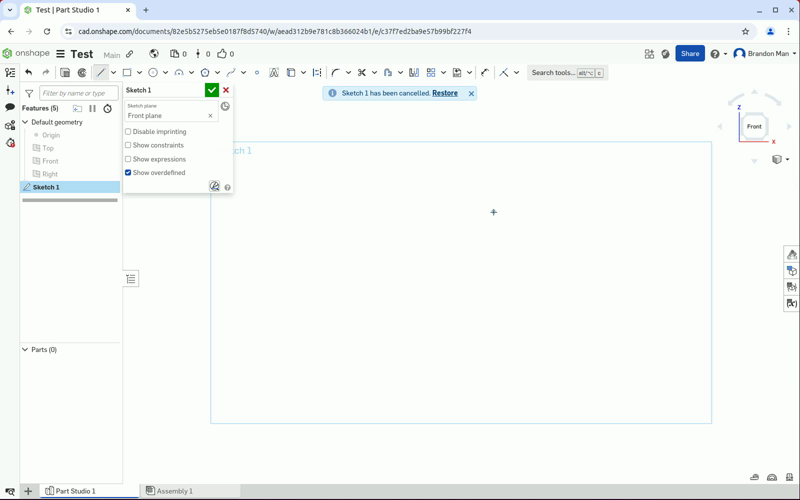
key_down(shift)
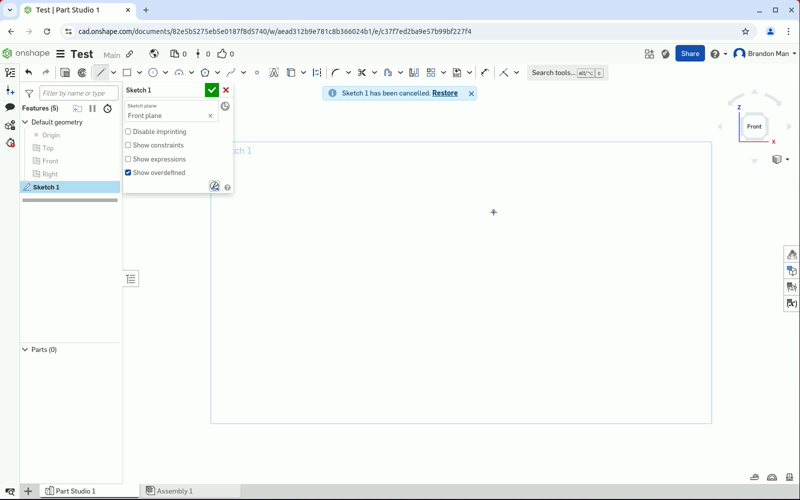
mouse_move(528, 394)
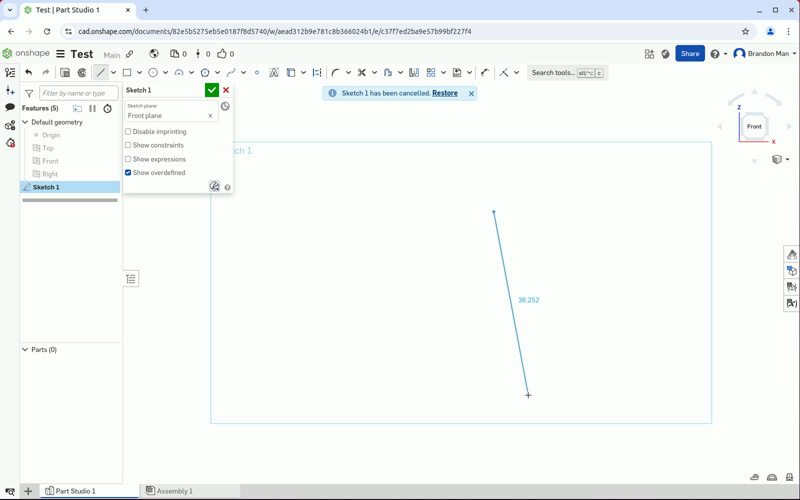
click(528, 394)
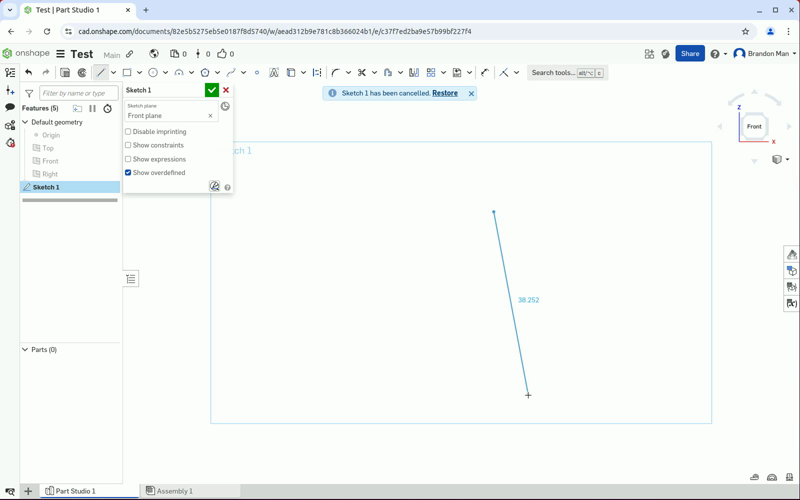
key_up(shift)
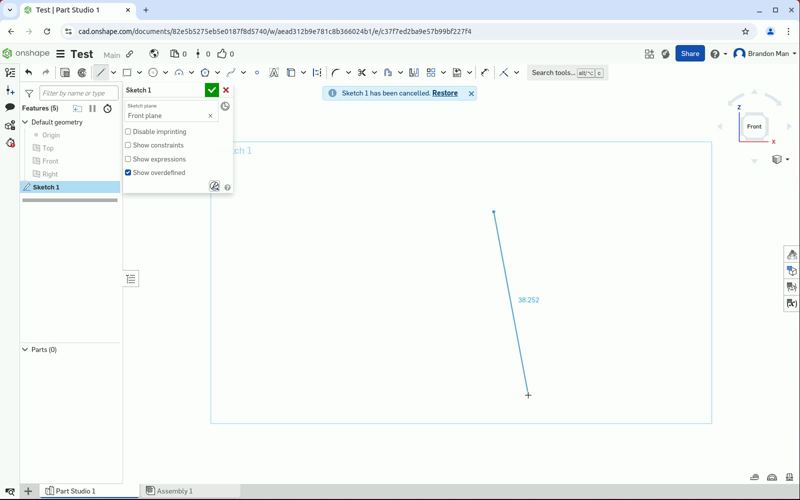
key_down(shift)
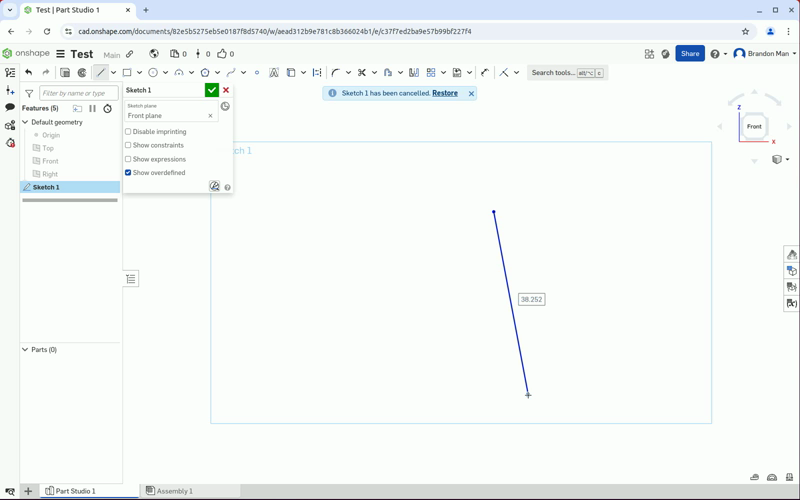
mouse_move(501, 197)
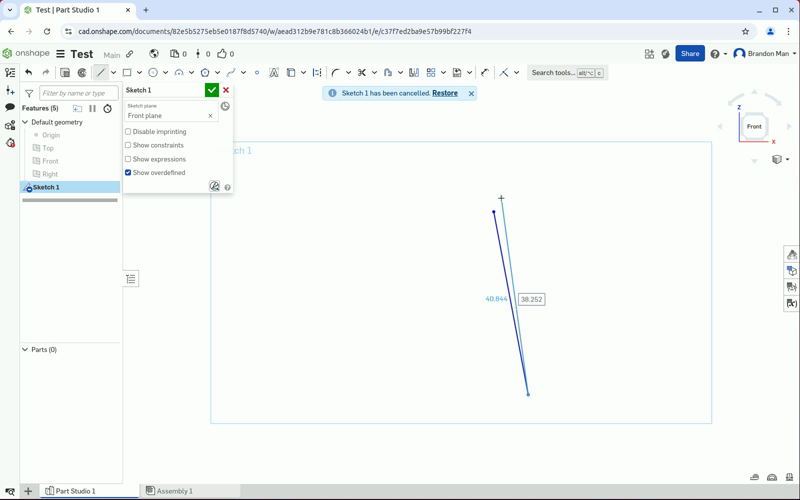
click(501, 197)
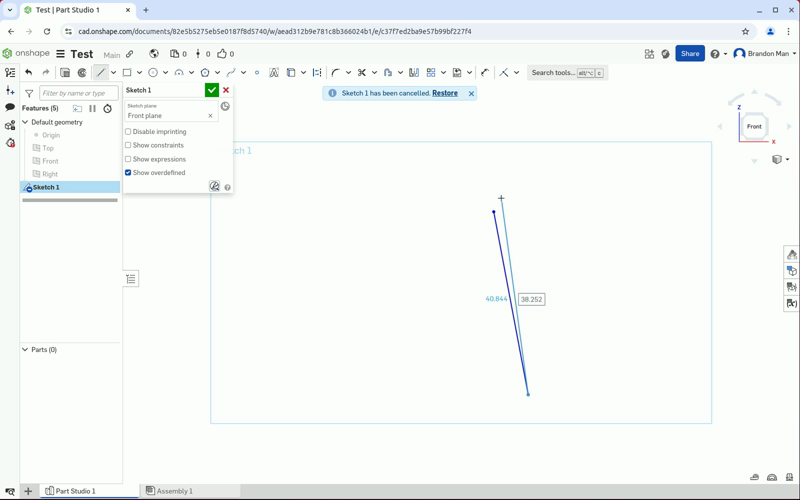
key_up(shift)
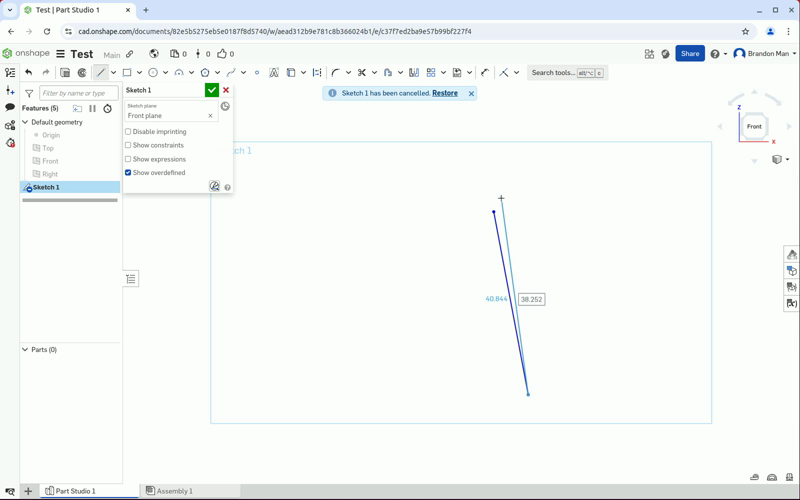
mouse_move(531, 197)
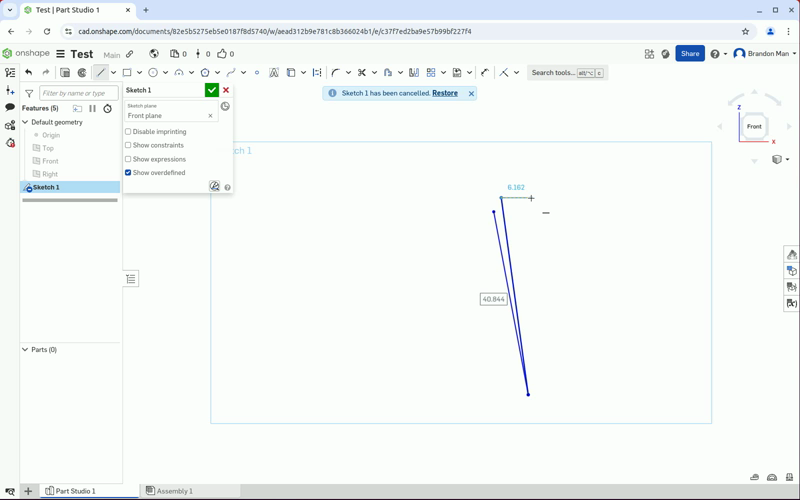
key_down(shift)
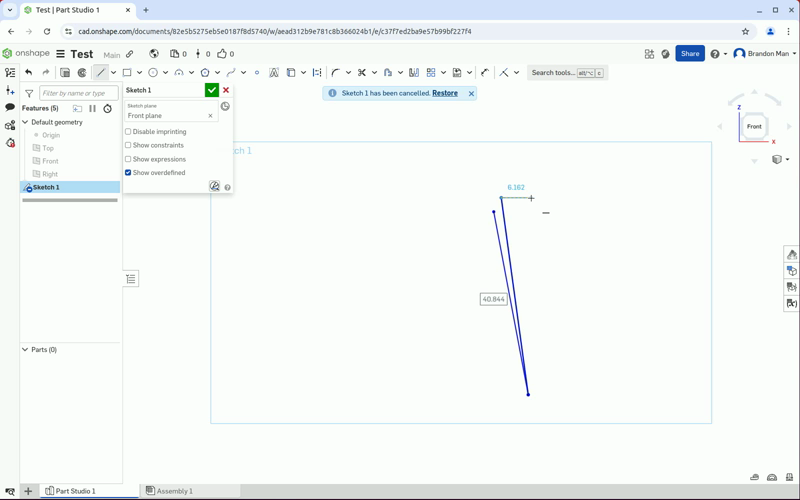
mouse_move(493, 211)
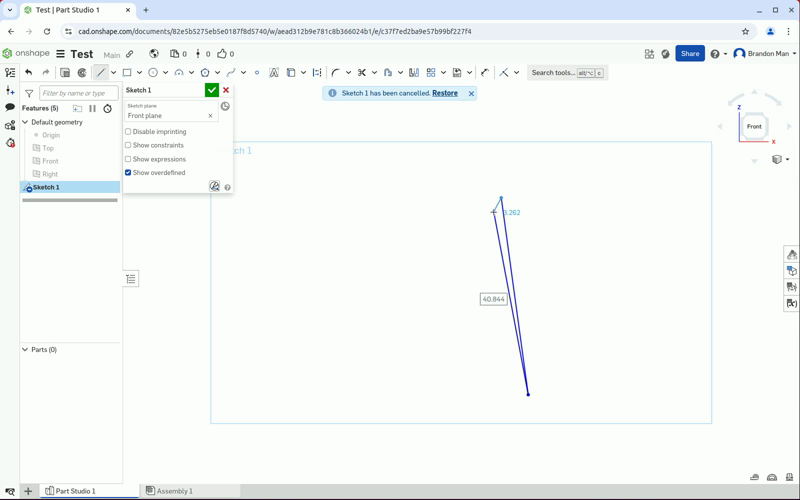
key_up(shift)
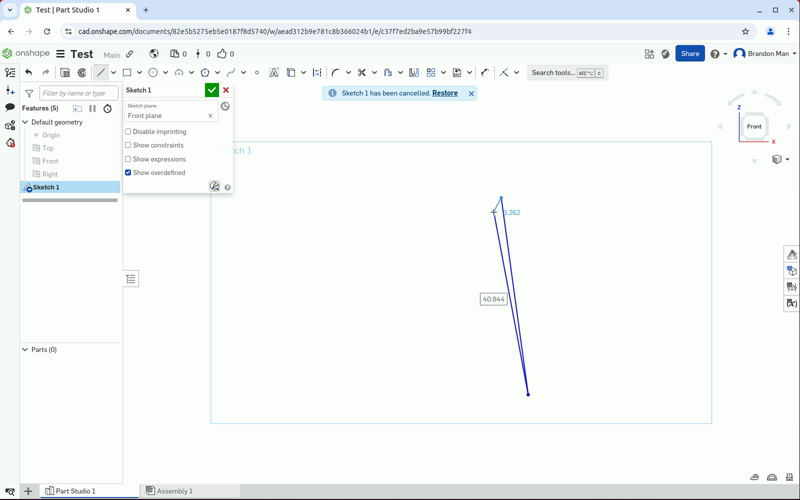
click(493, 211)
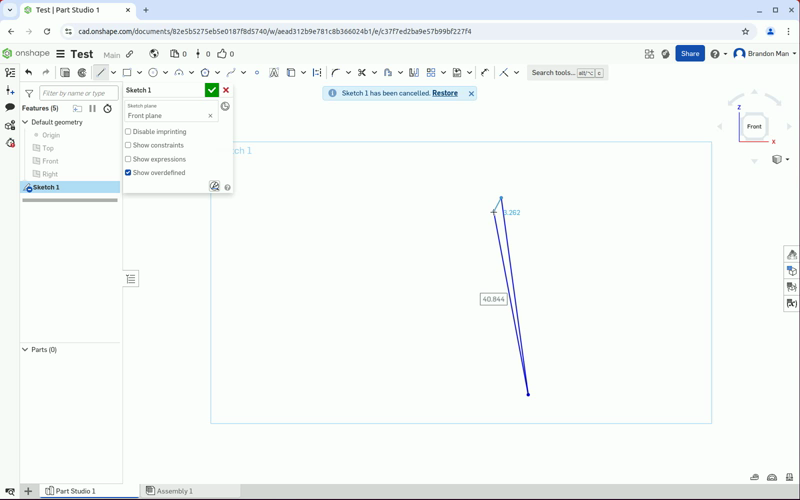
key(esc)
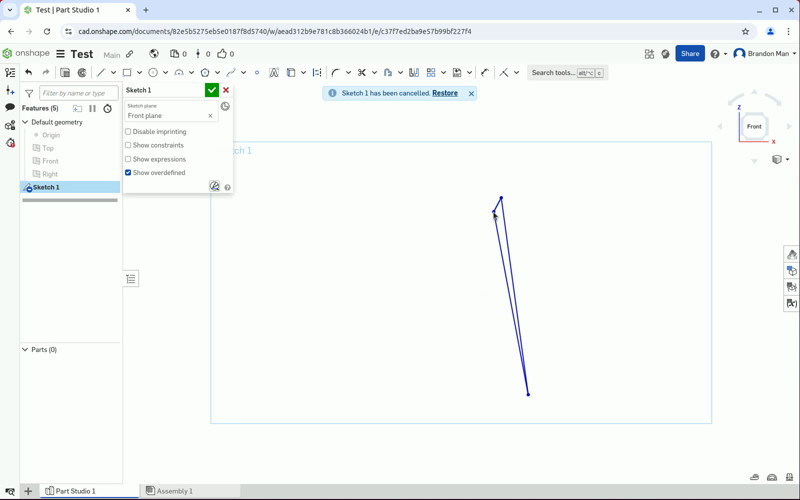
mouse_move(500, 203)
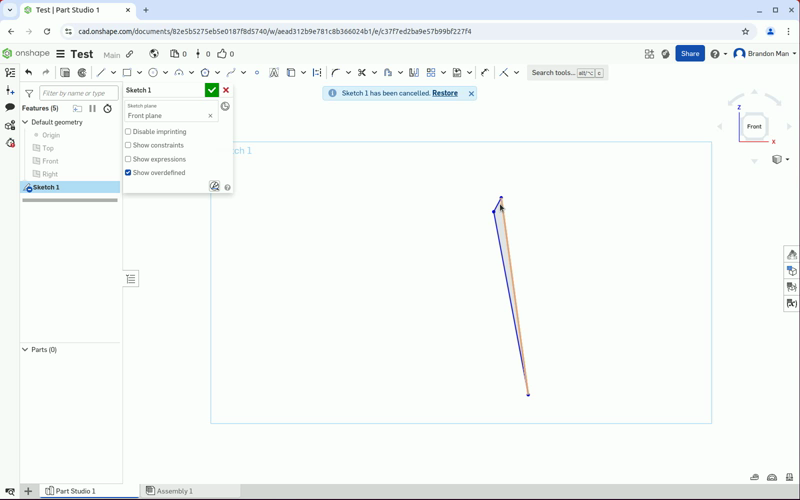
scroll(6)
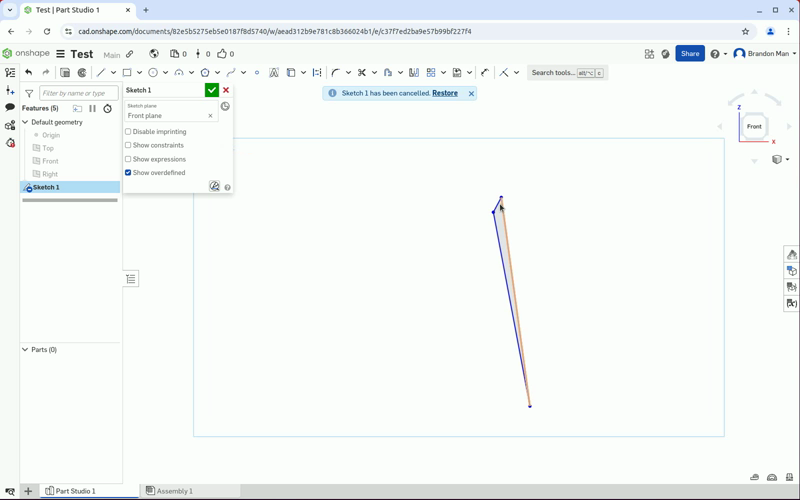
scroll(6)
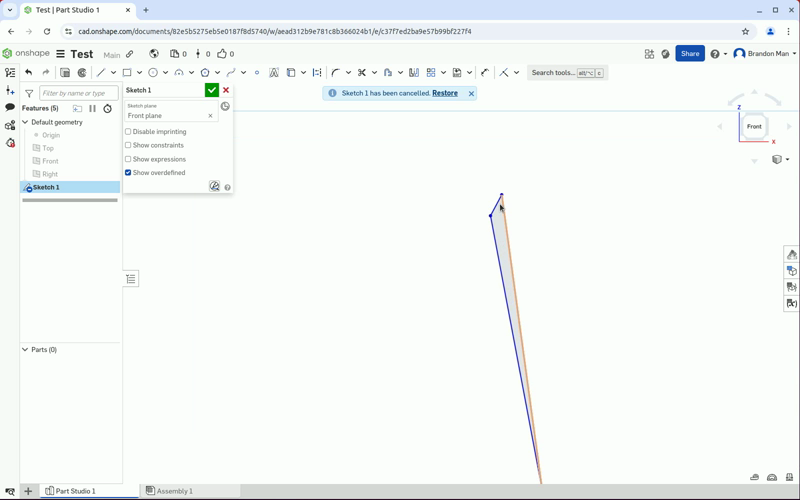
scroll(6)
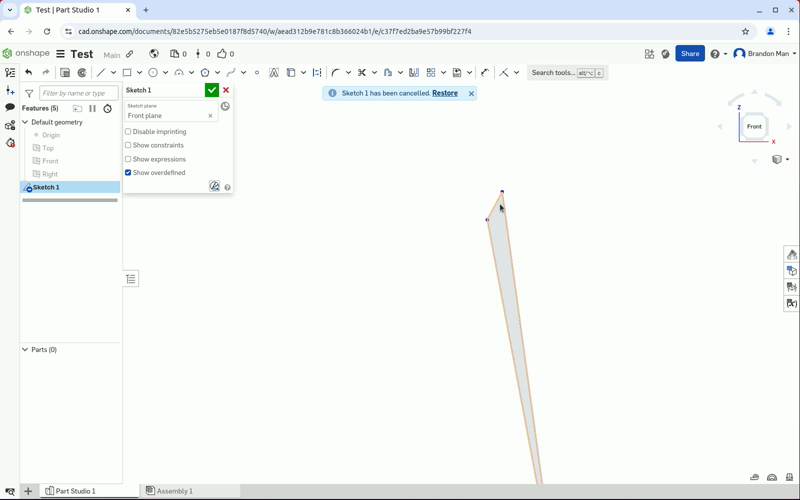
scroll(6)
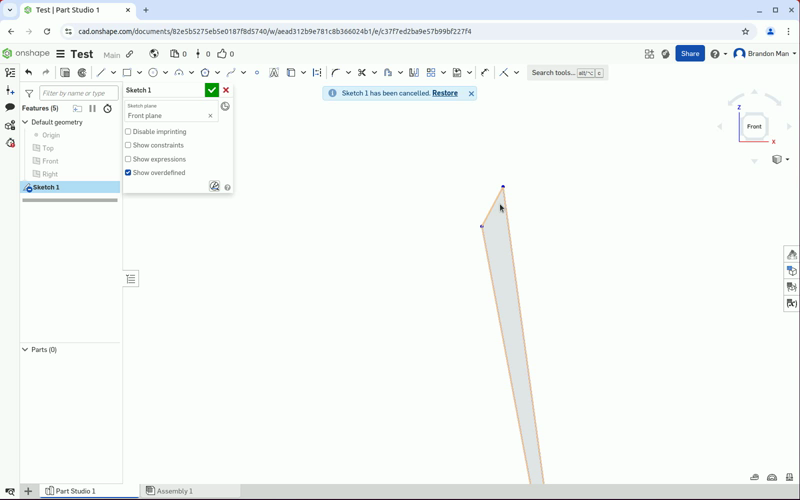
scroll(6)
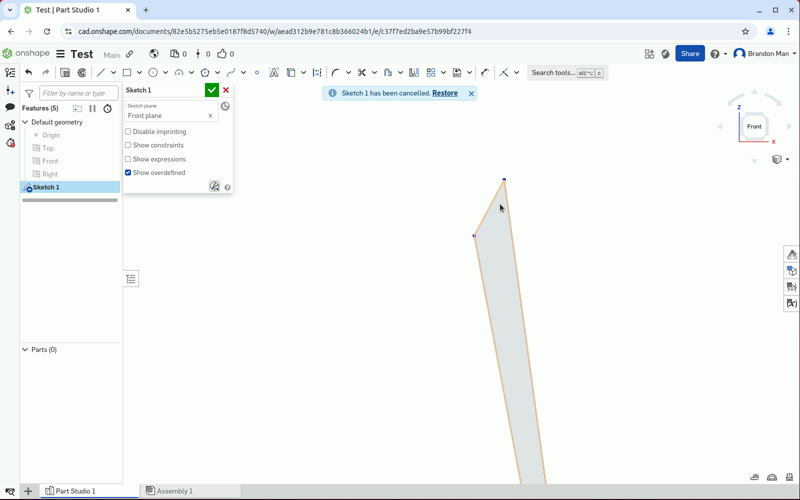
scroll(6)
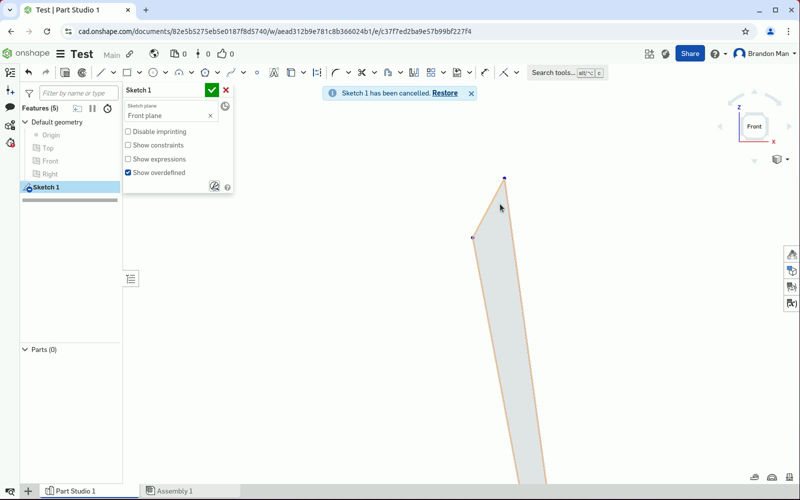
scroll(6)
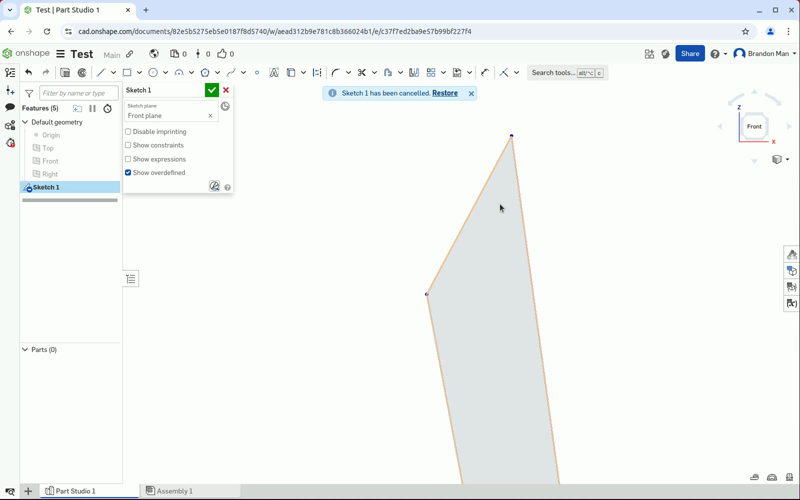
click(500, 203)
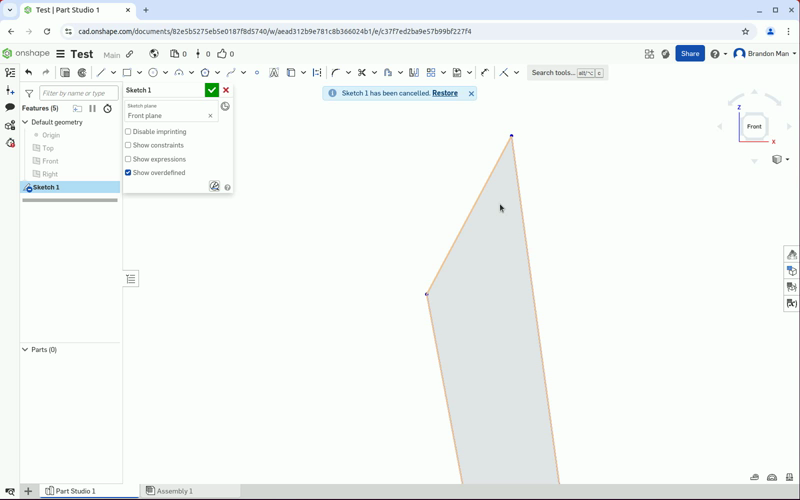
scroll(-6)
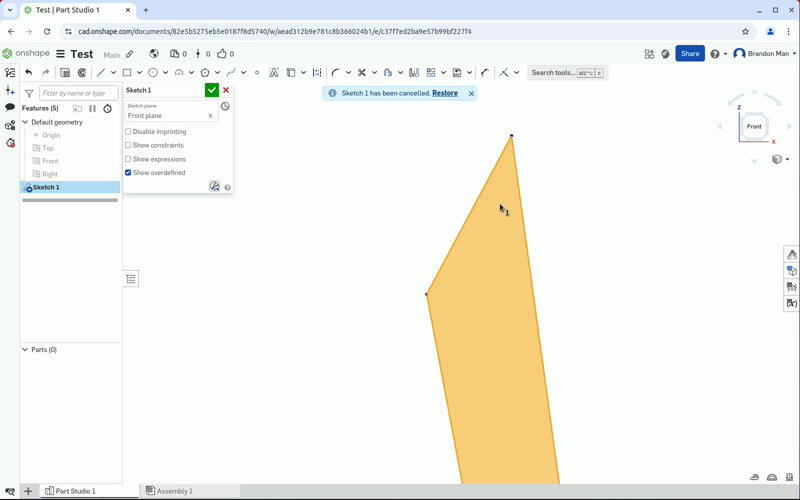
scroll(-6)
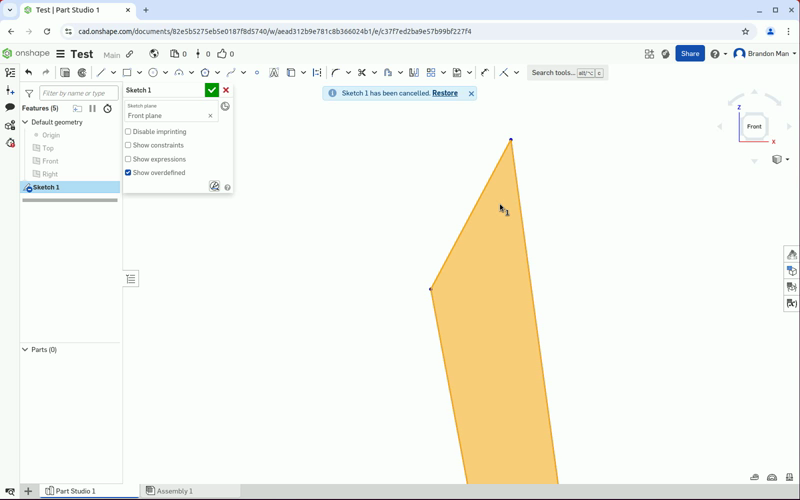
scroll(-6)
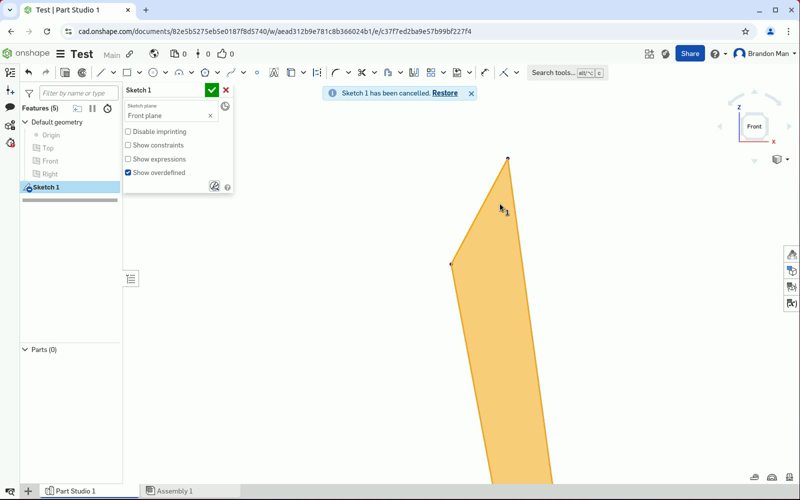
scroll(-6)
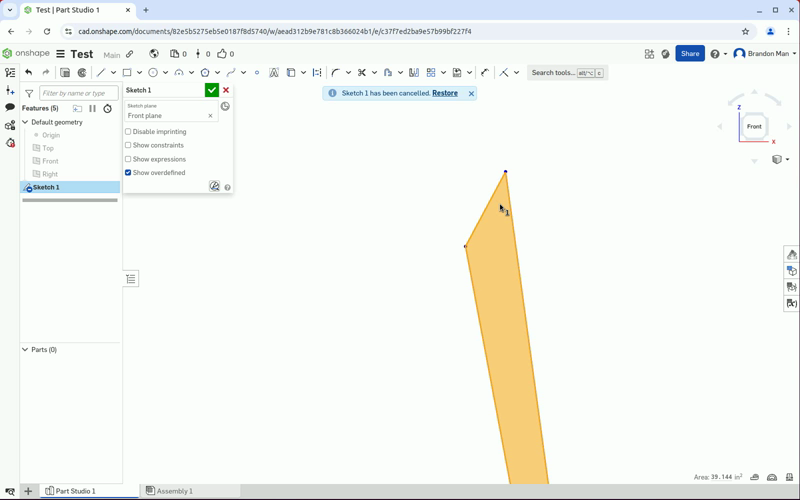
scroll(-6)
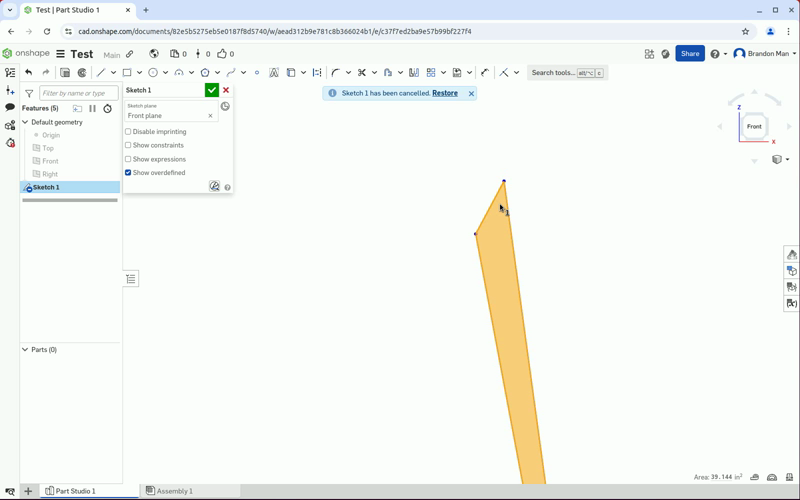
scroll(-6)
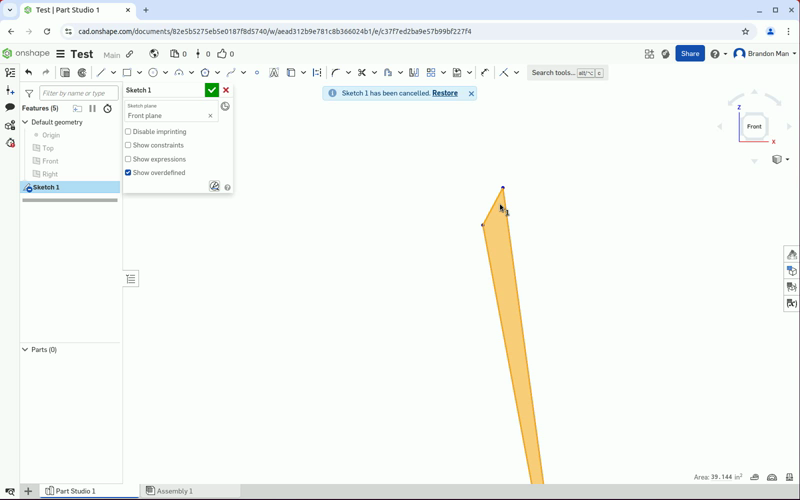
scroll(-6)
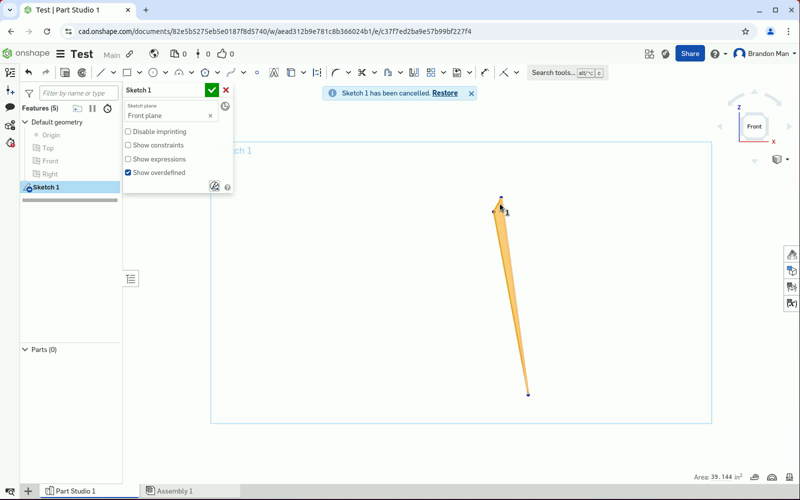
mouse_move(73, 352)
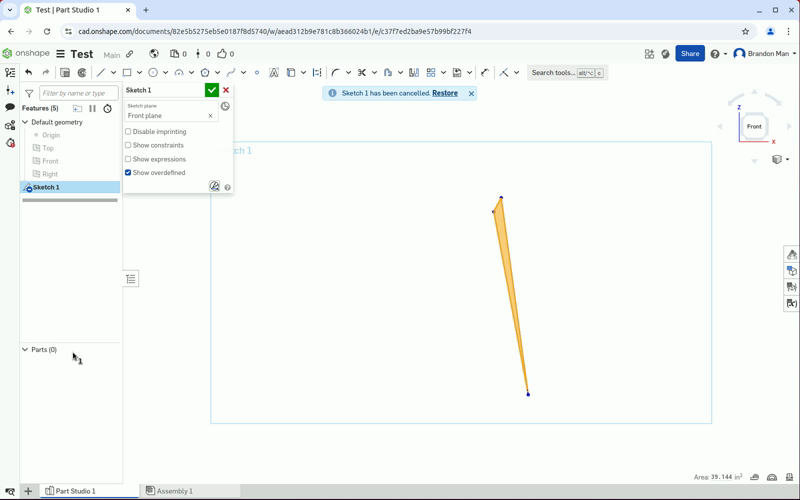
key(shift+y)
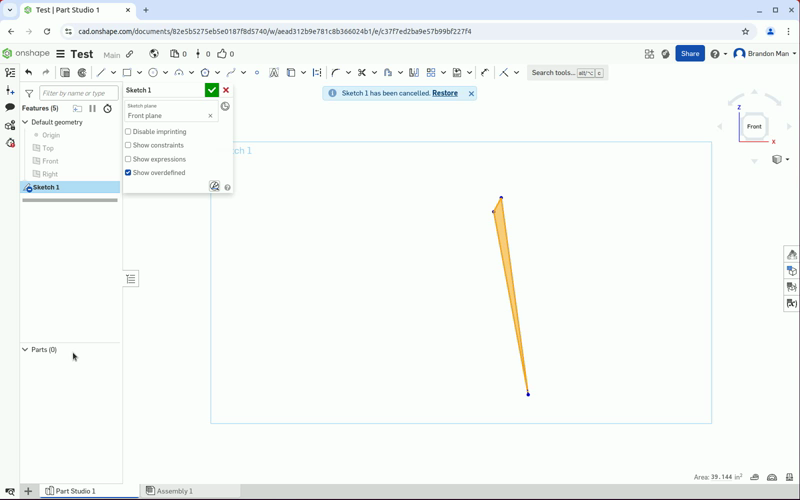
key(shift+e)
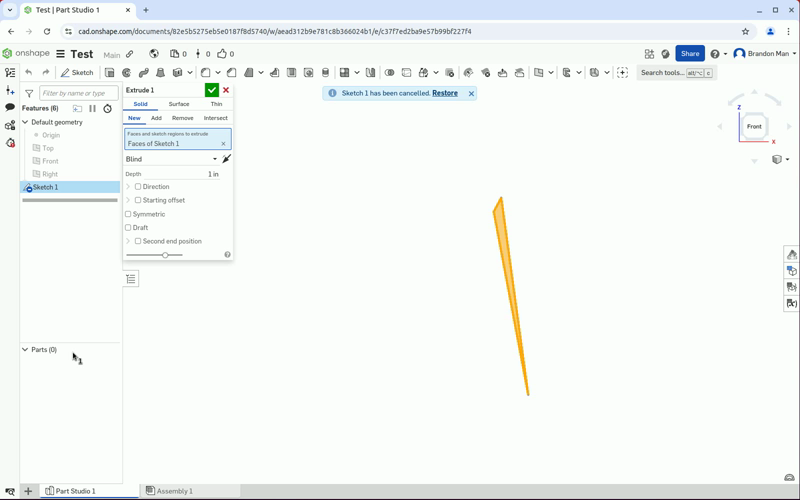
mouse_move(143, 106)
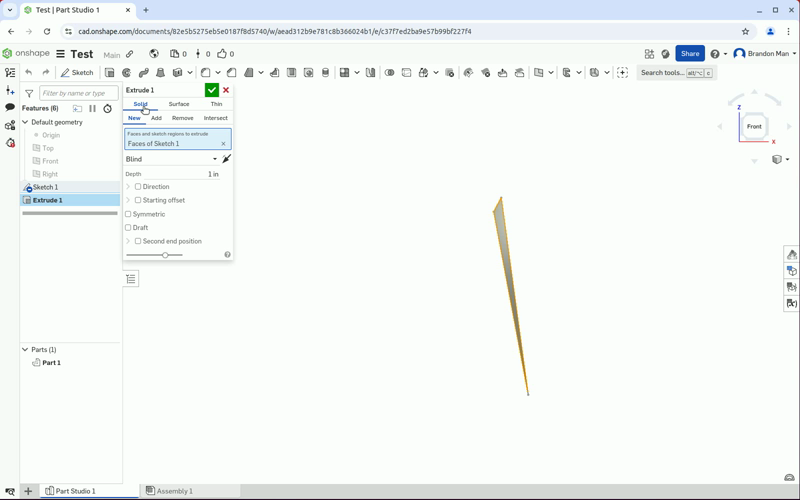
click(143, 106)
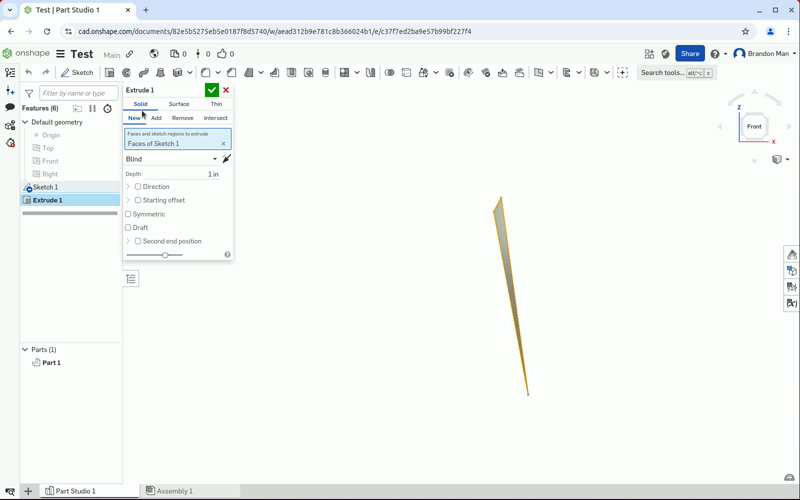
mouse_move(137, 120)
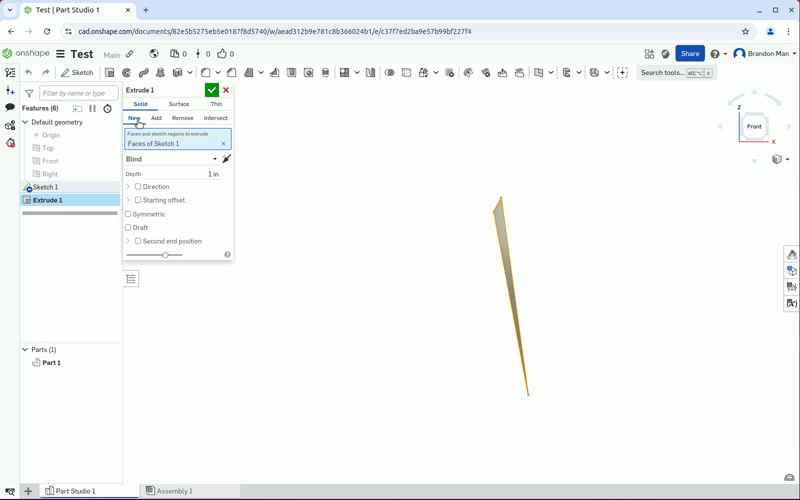
click(137, 120)
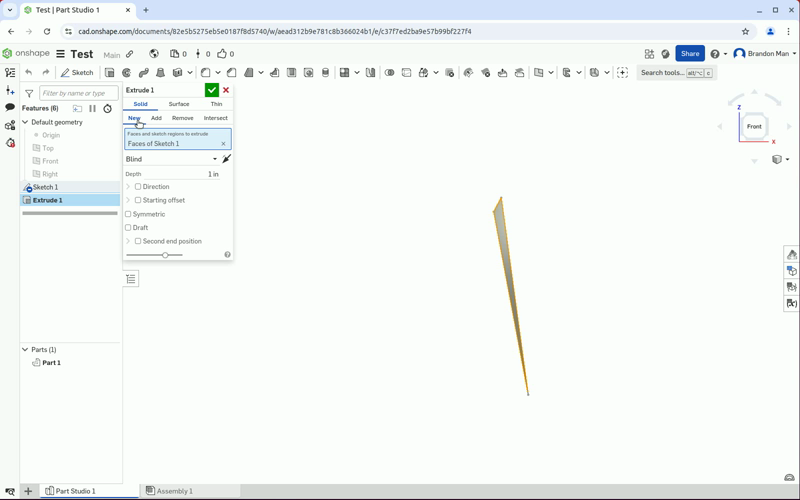
key(tab, 4)
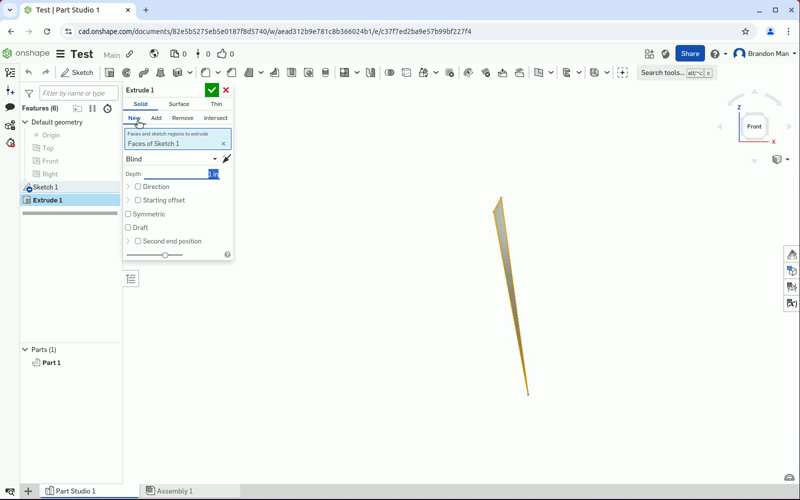
text(1.685)
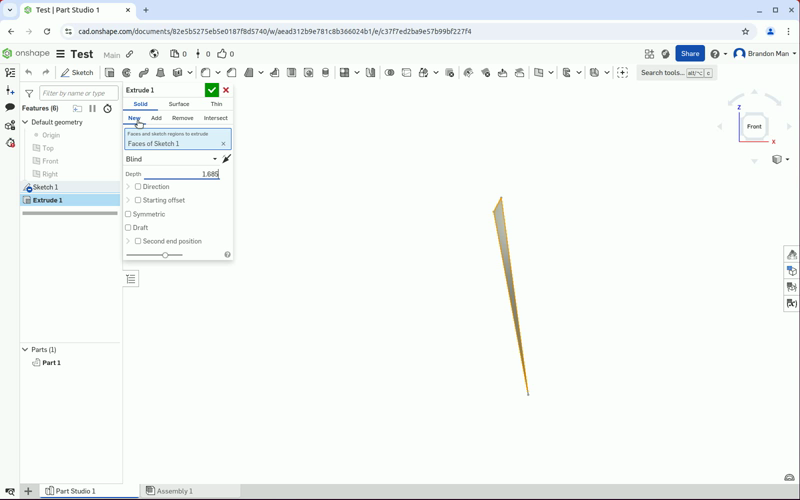
key(enter)
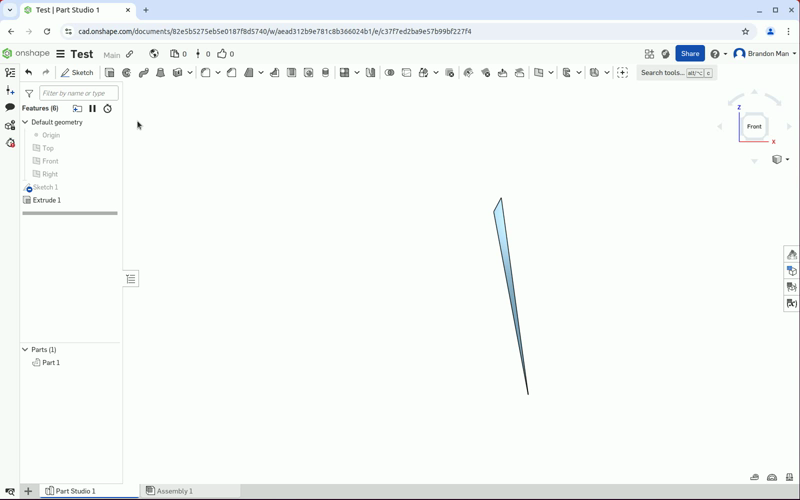
key(shift+h)
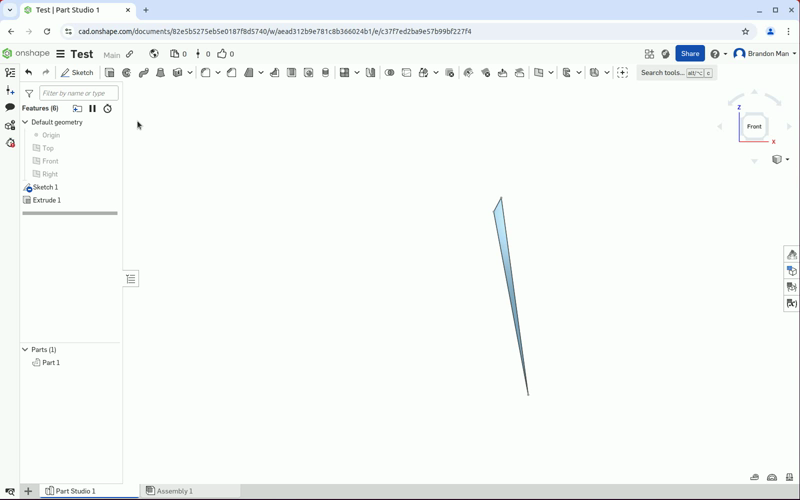
key(shift+h)
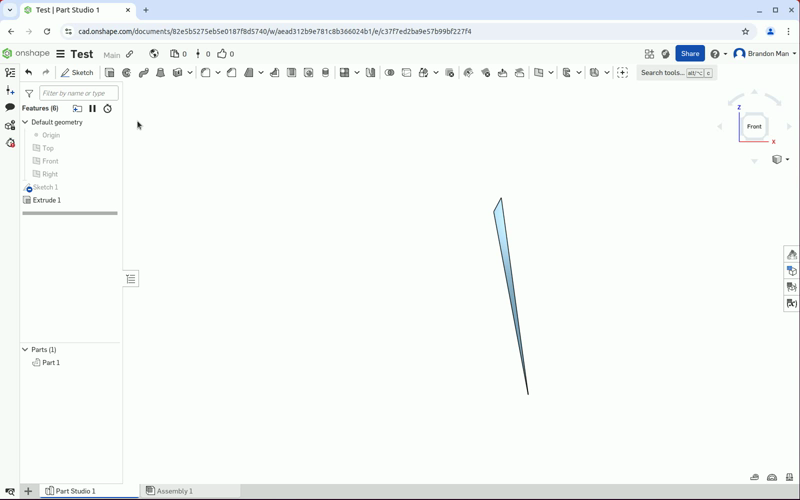
mouse_move(73, 189)
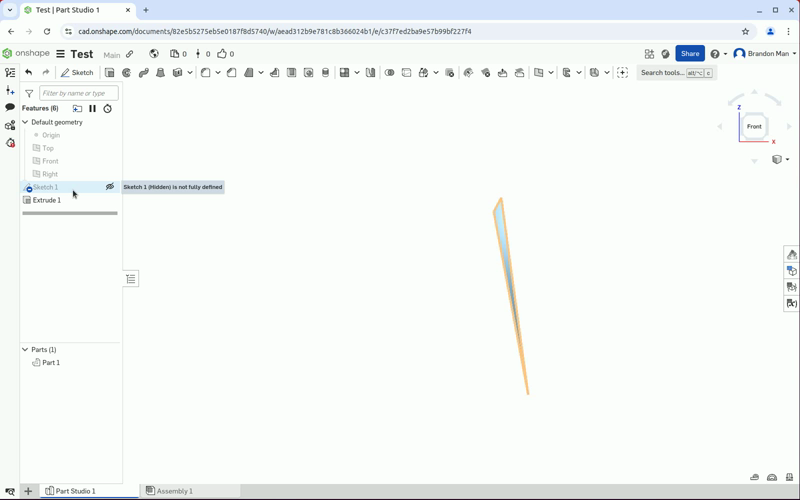
click(73, 189)
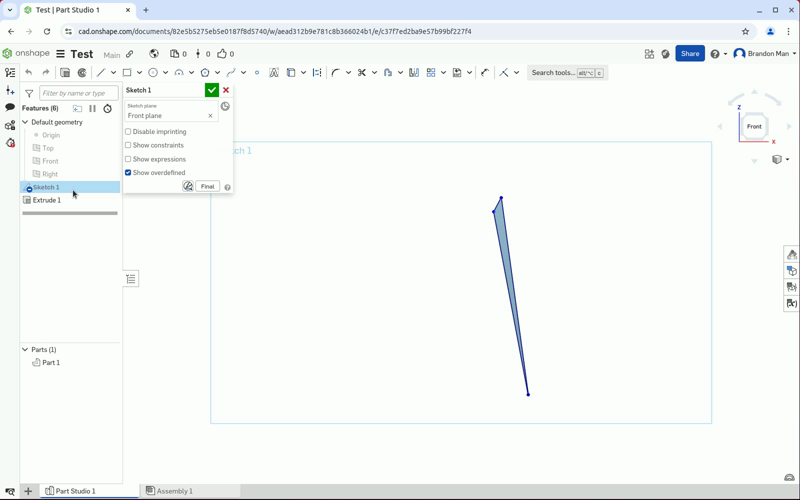
mouse_move(229, 92)
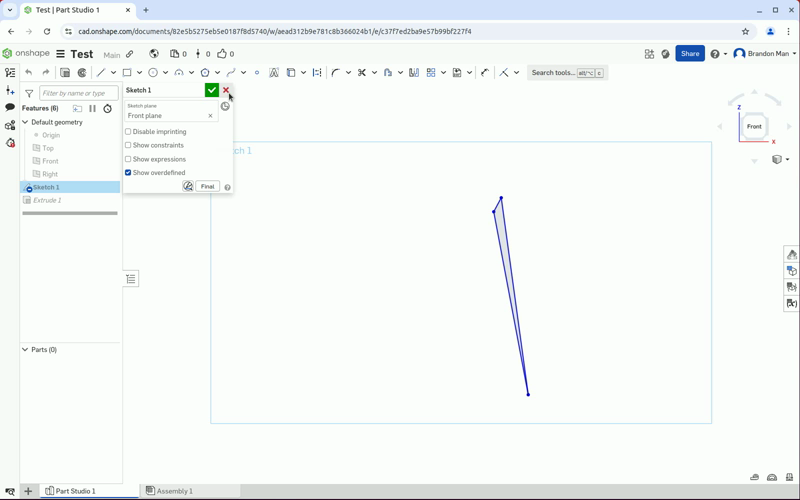
click(229, 92)
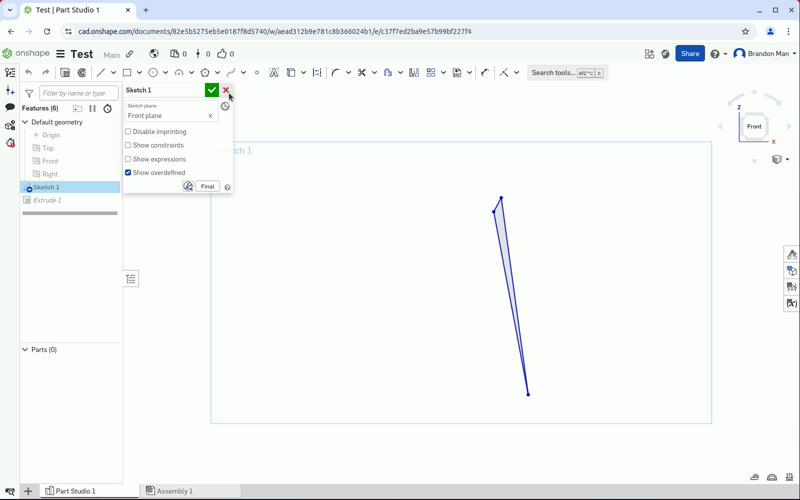
key(shift+s)
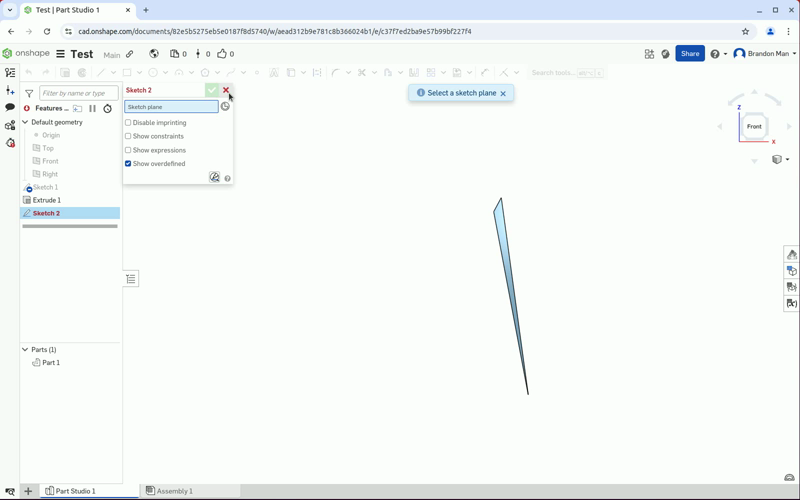
mouse_move(73, 163)
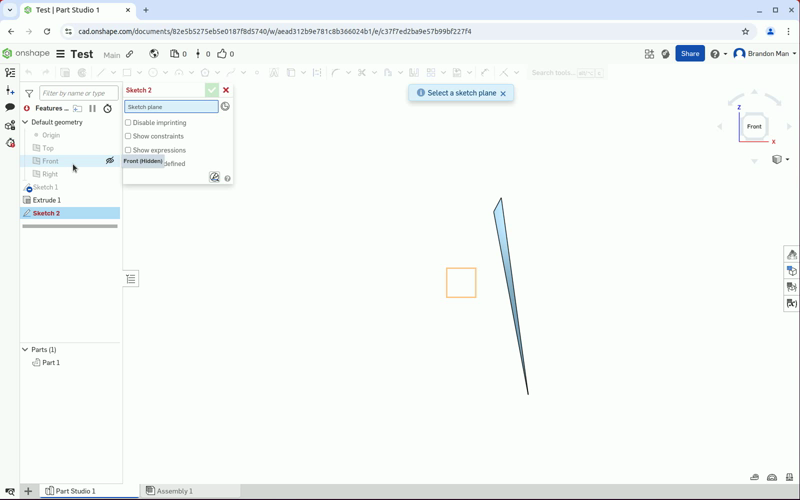
click(73, 163)
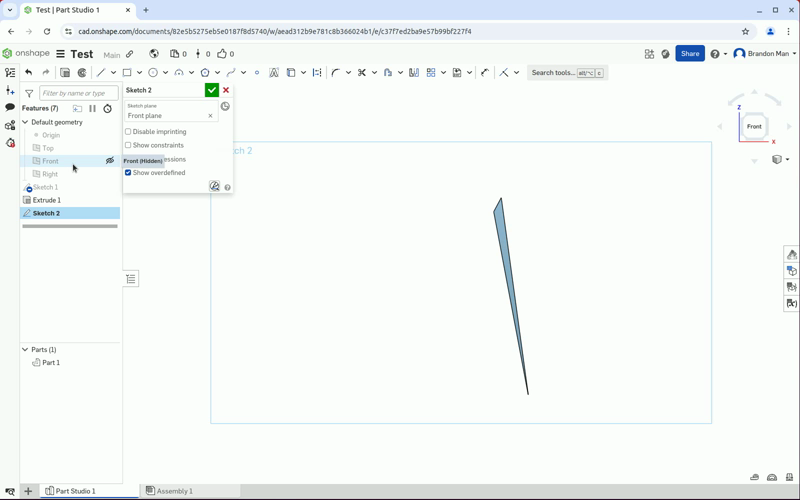
mouse_move(73, 352)
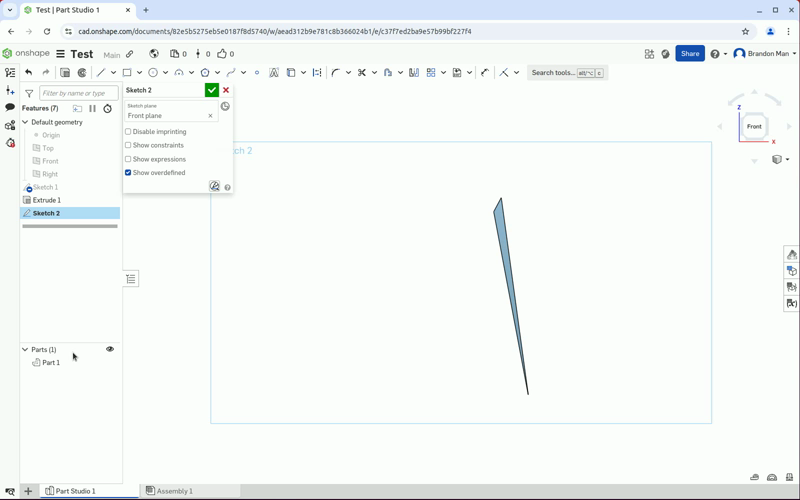
key(y)
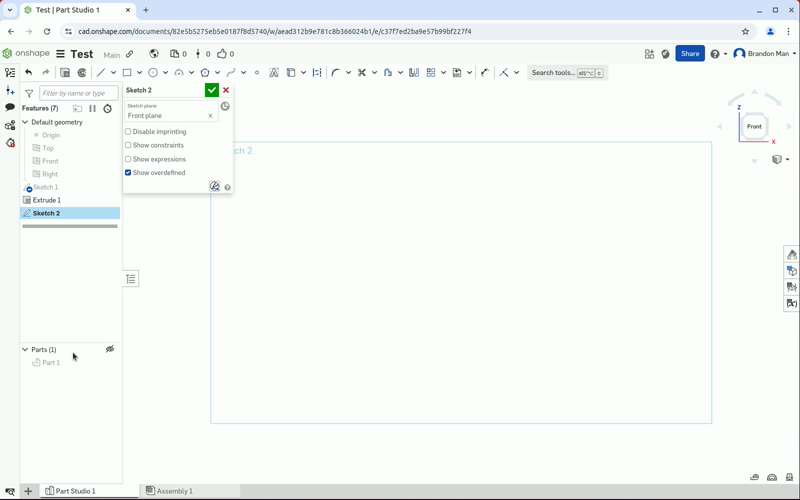
key(l)
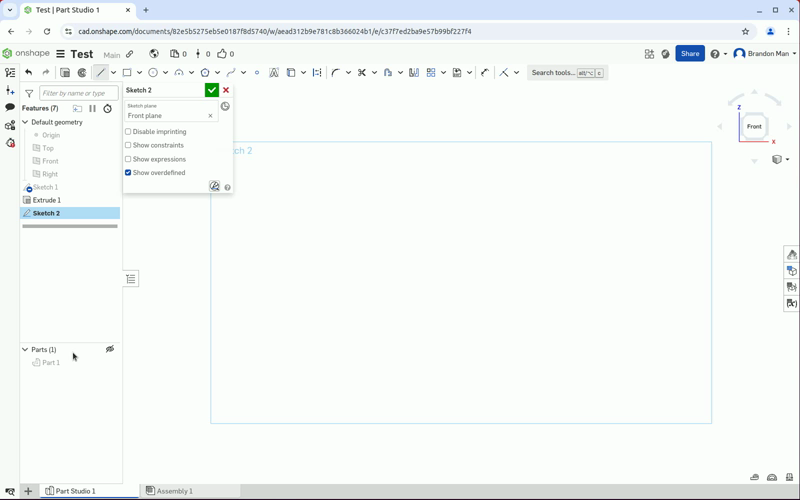
key_down(shift)
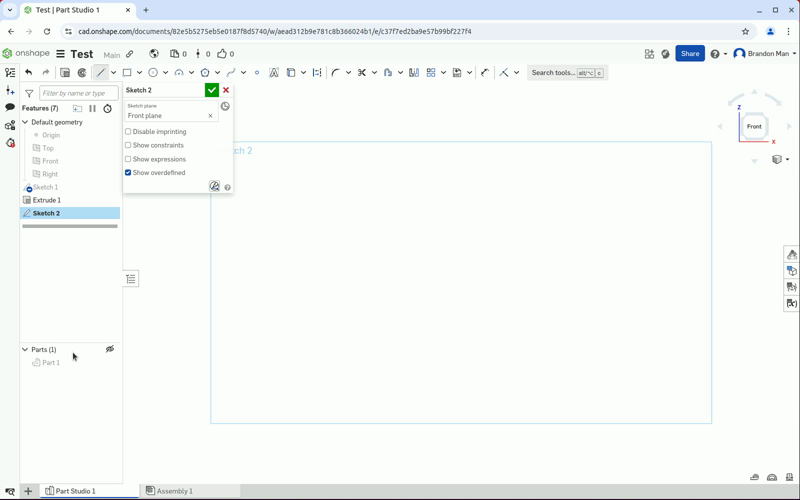
mouse_move(493, 211)
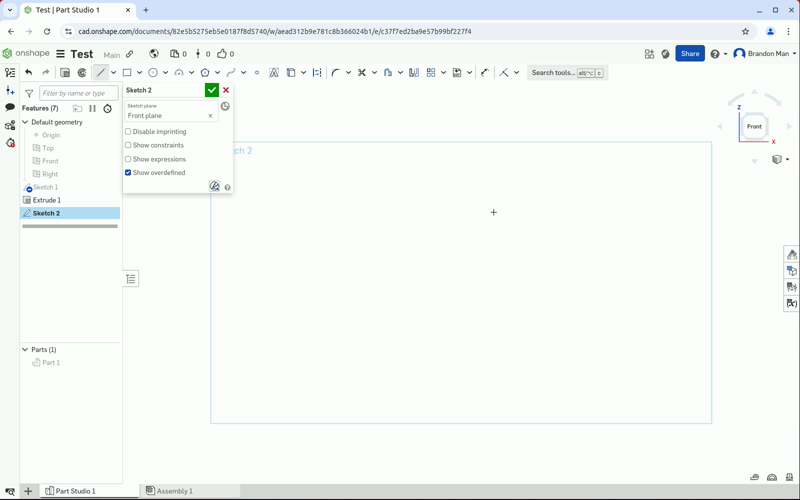
click(493, 211)
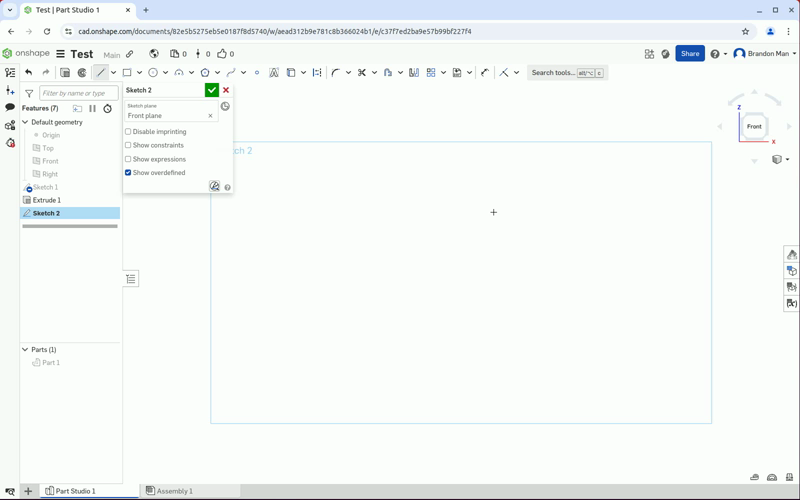
key_up(shift)
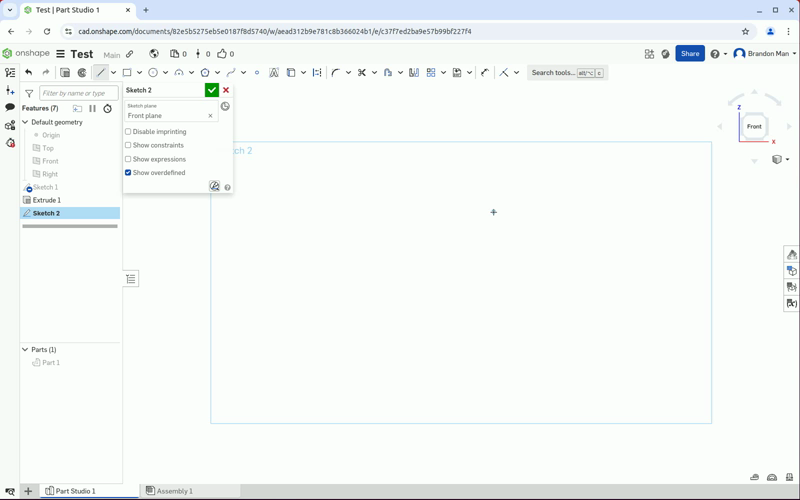
key_down(shift)
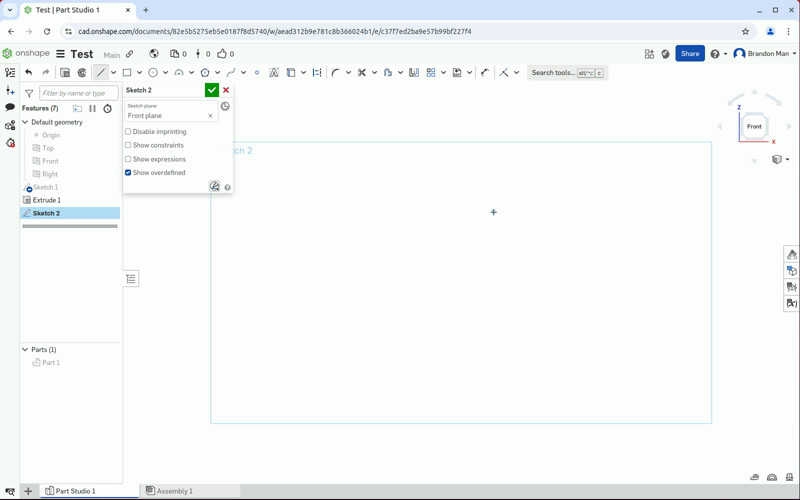
mouse_move(528, 394)
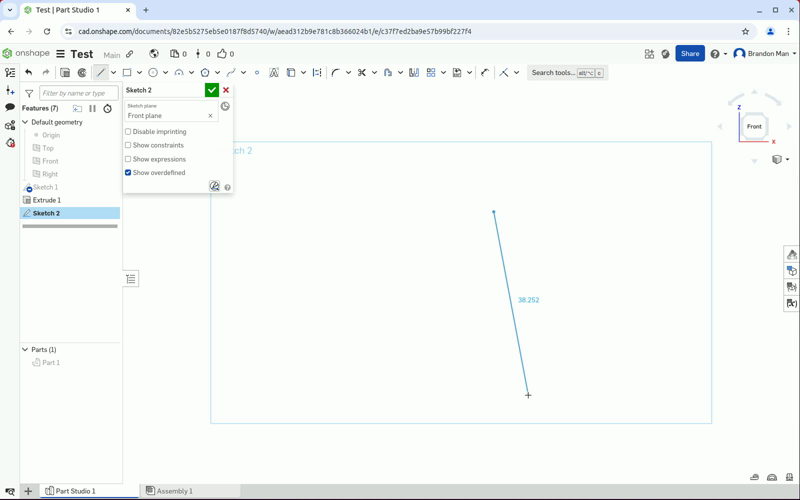
click(528, 394)
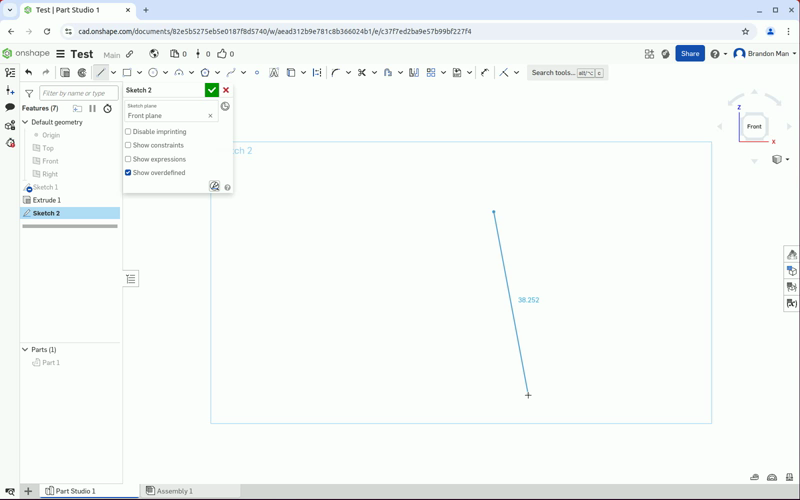
key_up(shift)
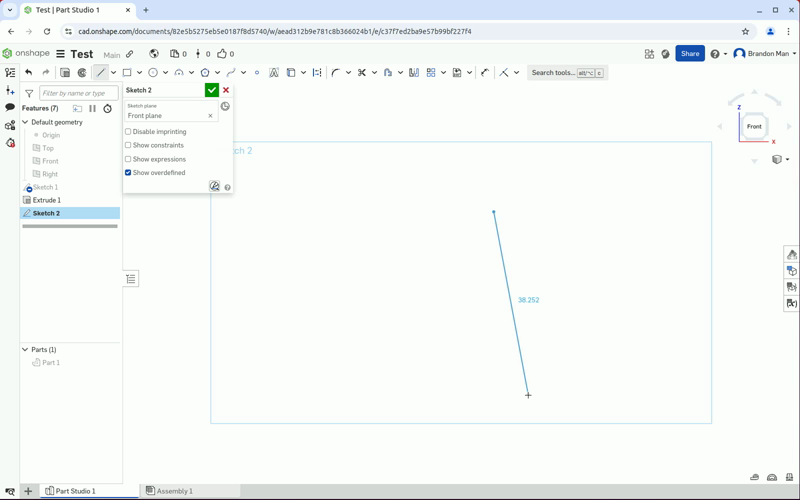
key_down(shift)
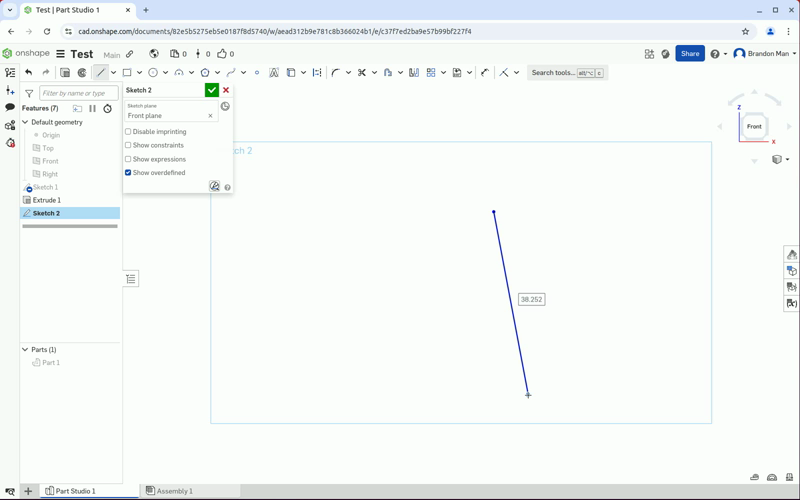
mouse_move(501, 197)
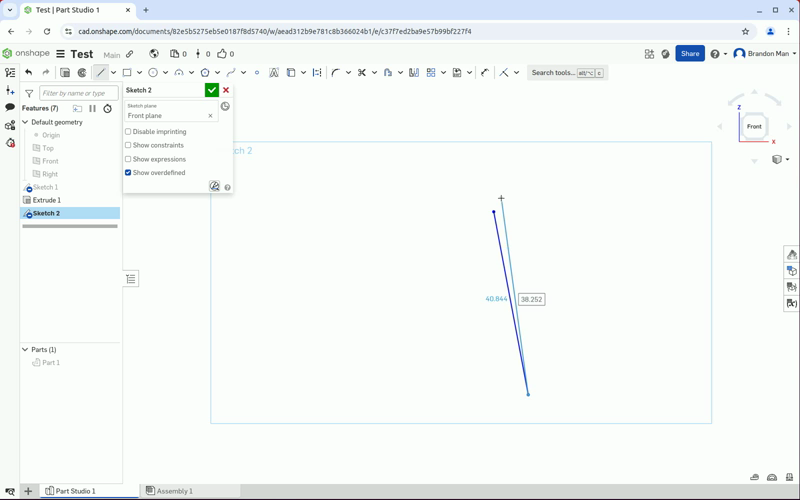
click(501, 197)
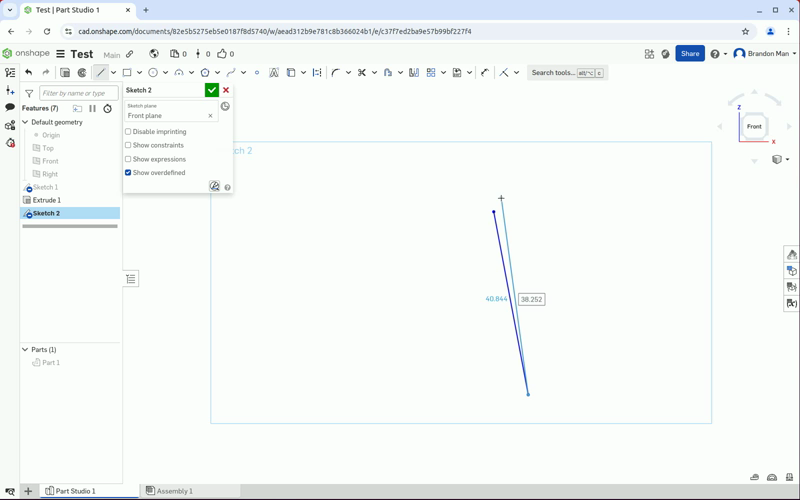
key_up(shift)
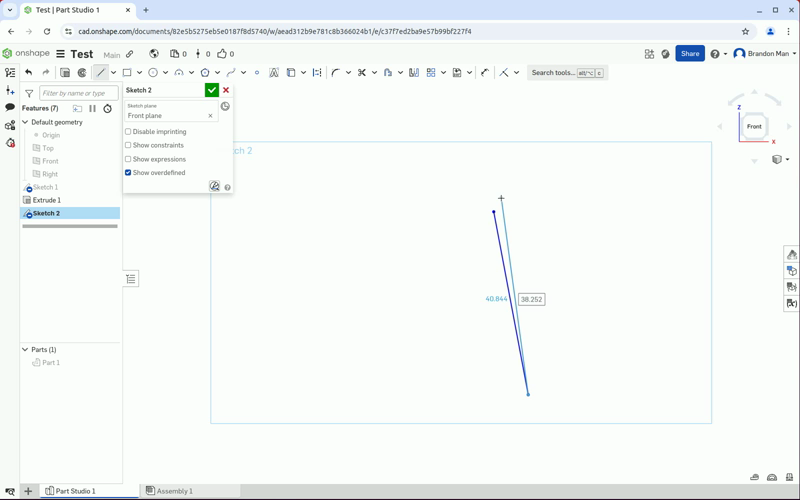
mouse_move(531, 197)
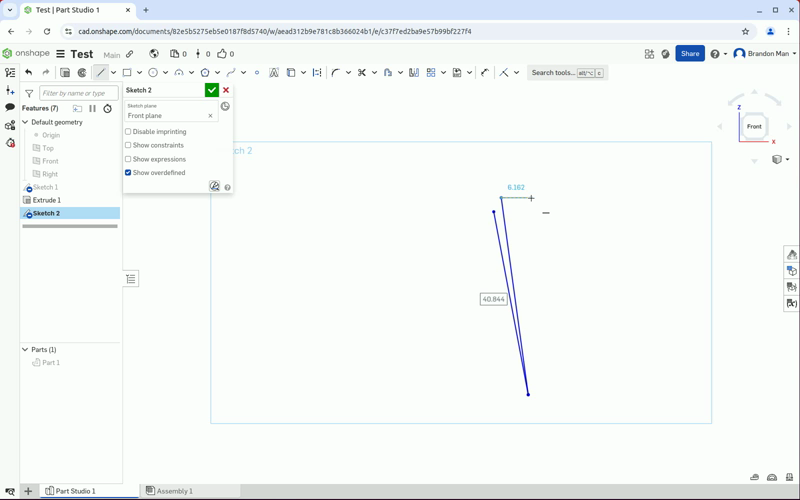
key_down(shift)
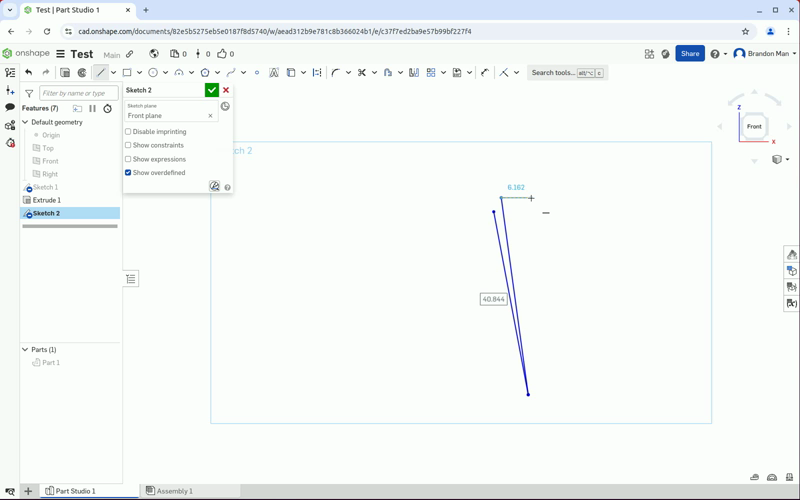
mouse_move(493, 211)
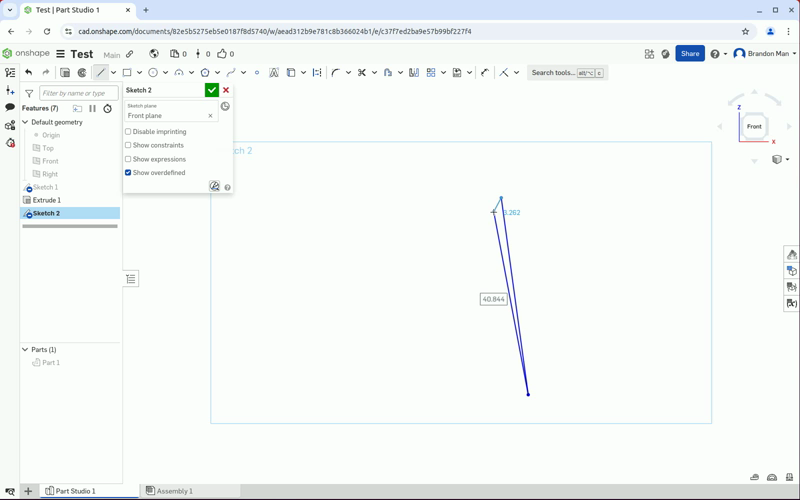
key_up(shift)
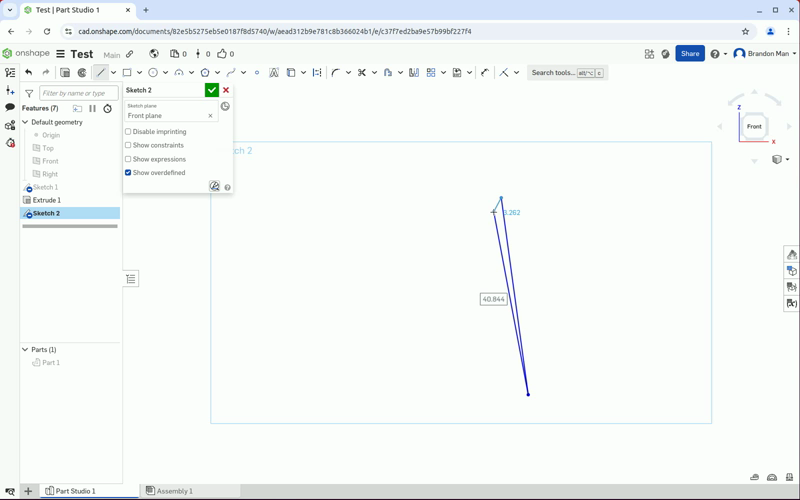
click(493, 211)
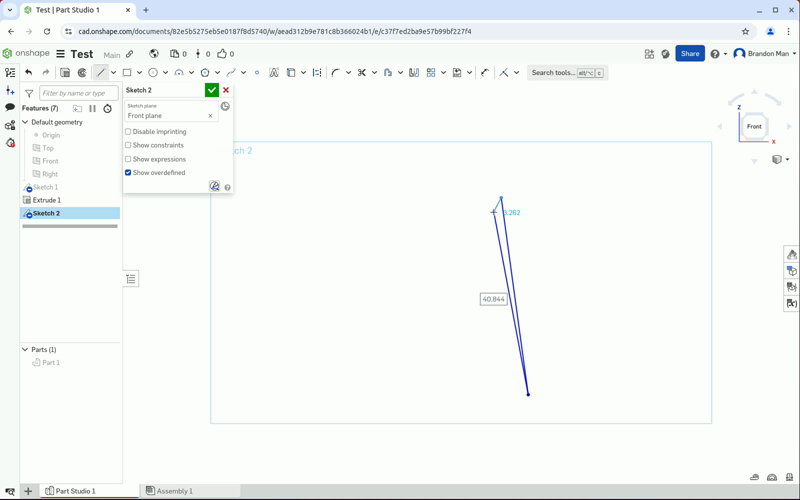
key(esc)
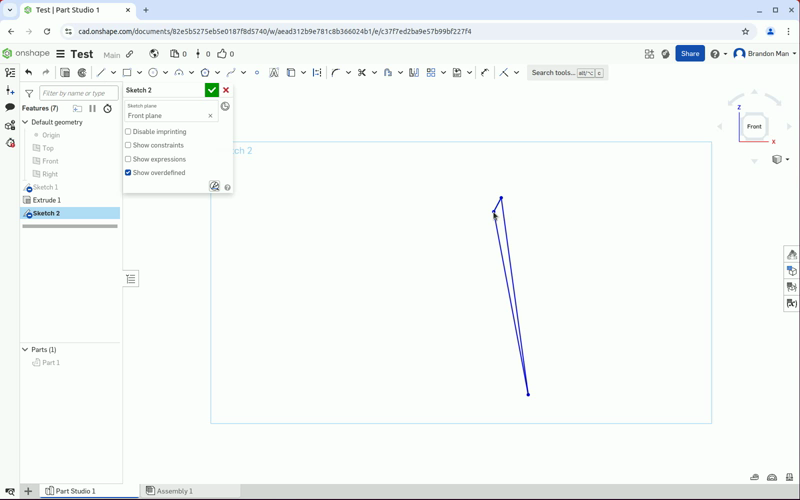
mouse_move(500, 220)
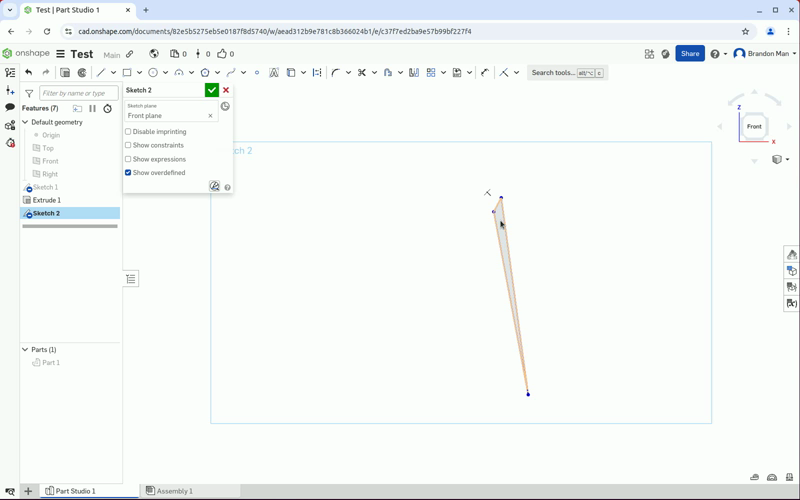
scroll(6)
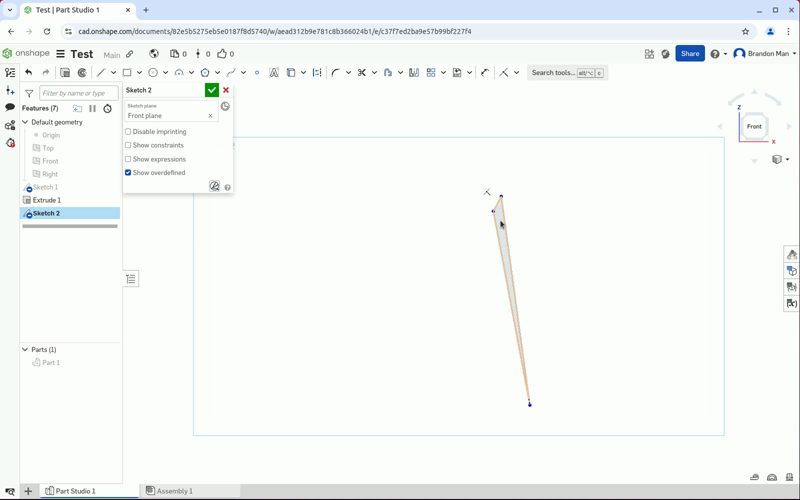
scroll(6)
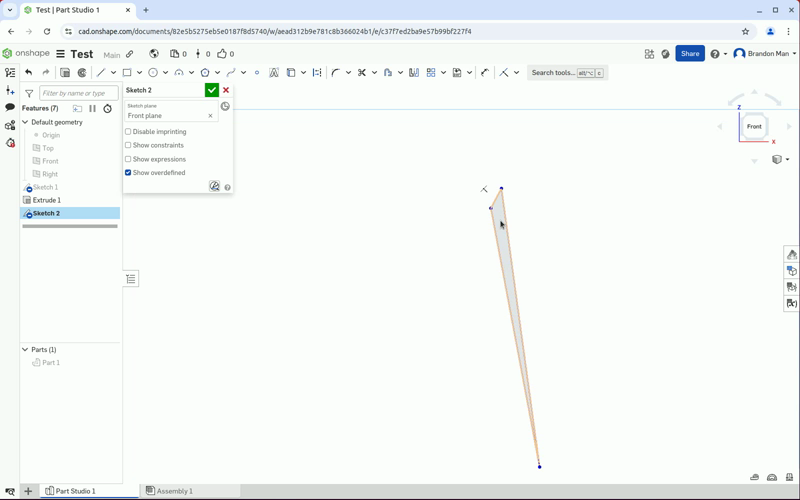
scroll(6)
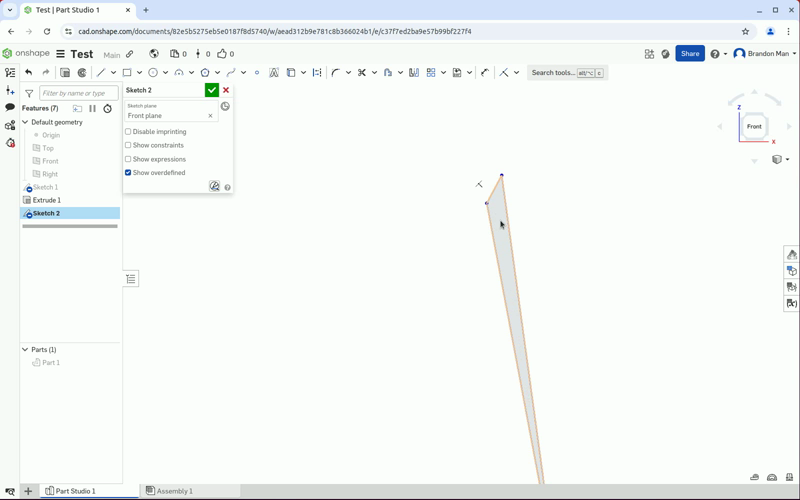
scroll(6)
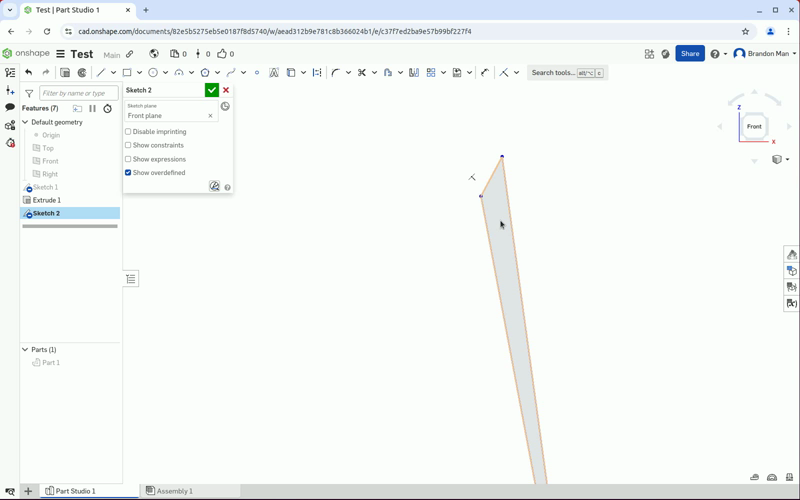
scroll(6)
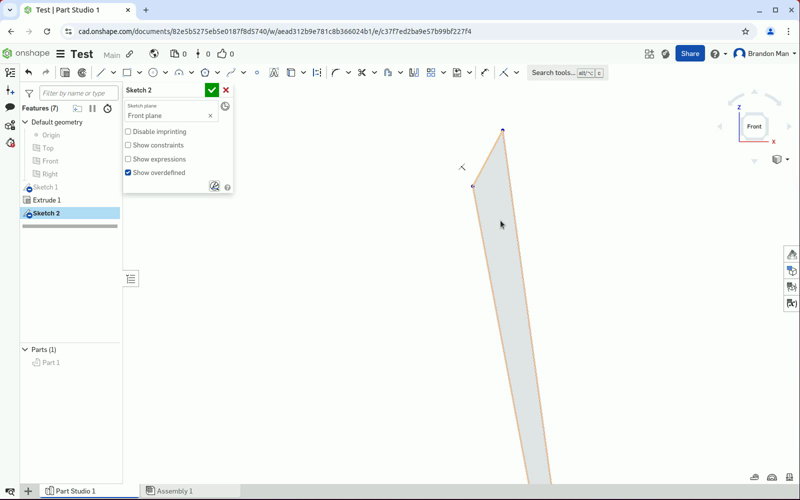
scroll(6)
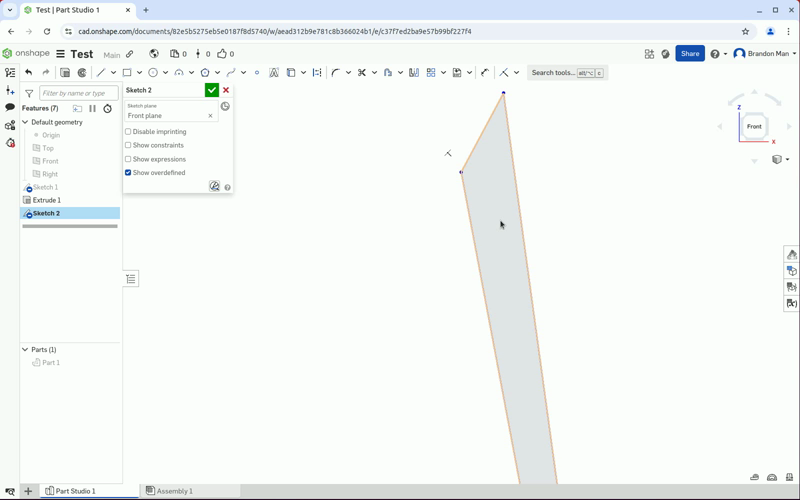
scroll(6)
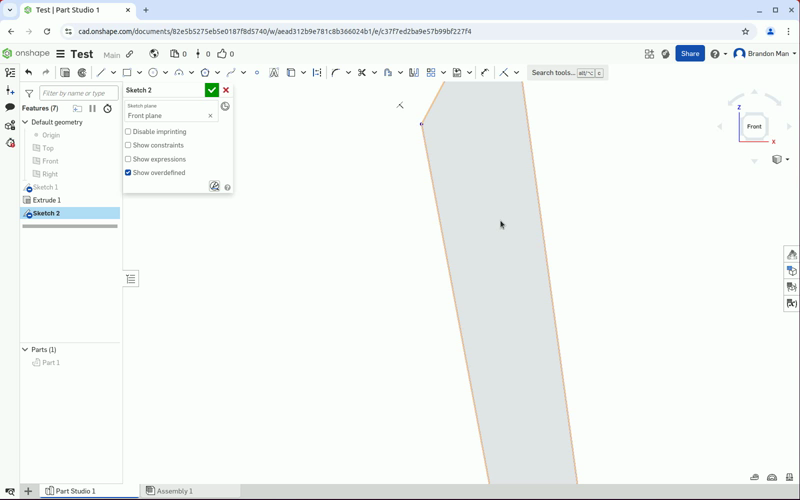
click(500, 220)
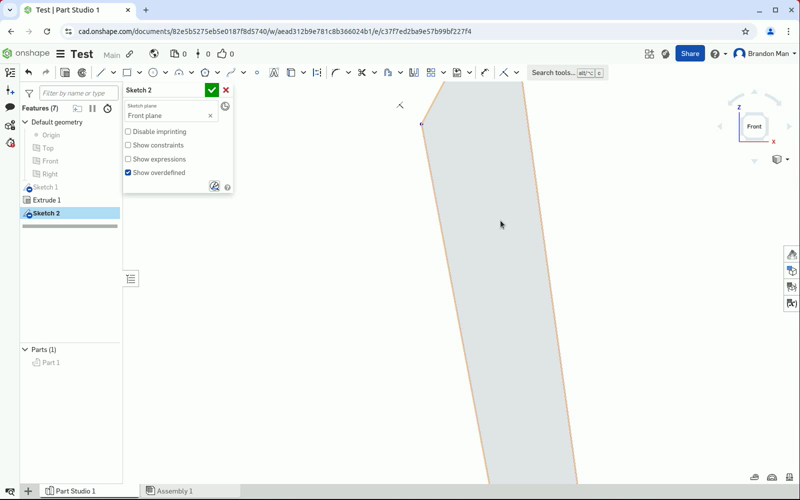
scroll(-6)
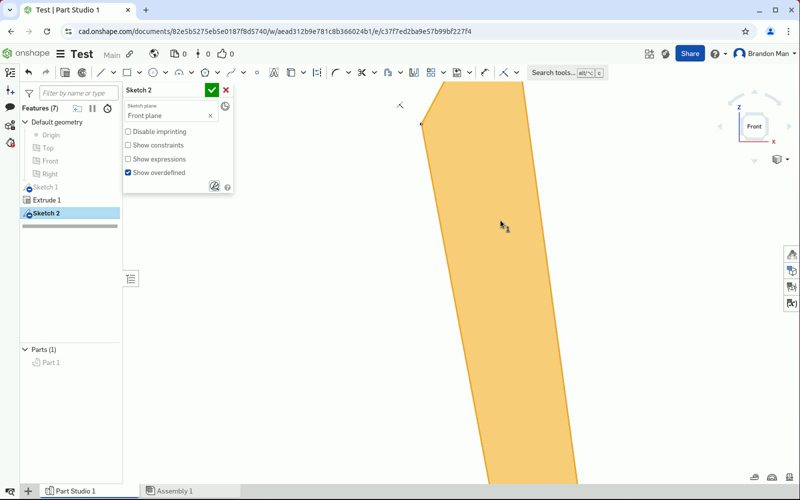
scroll(-6)
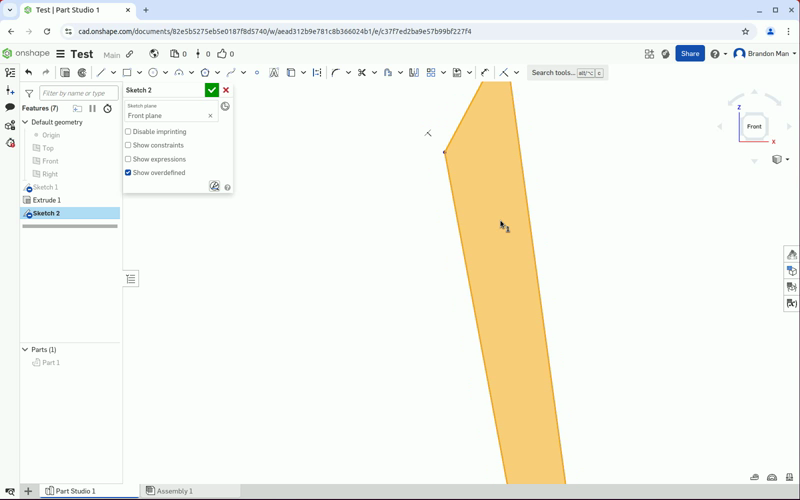
scroll(-6)
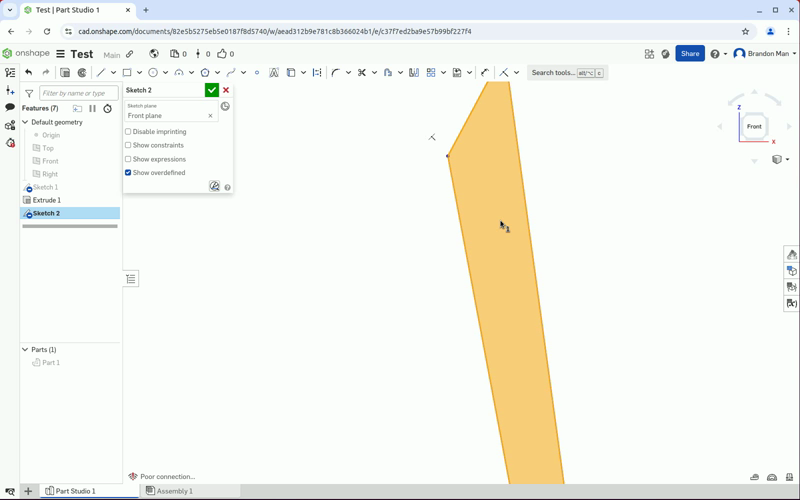
scroll(-6)
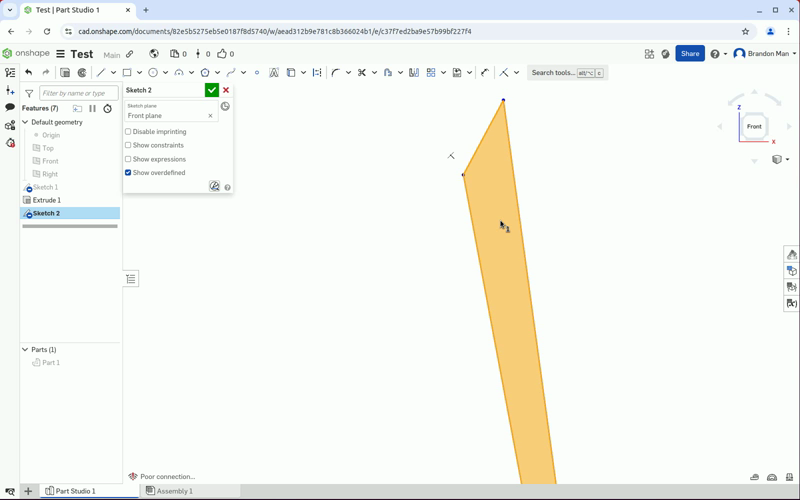
scroll(-6)
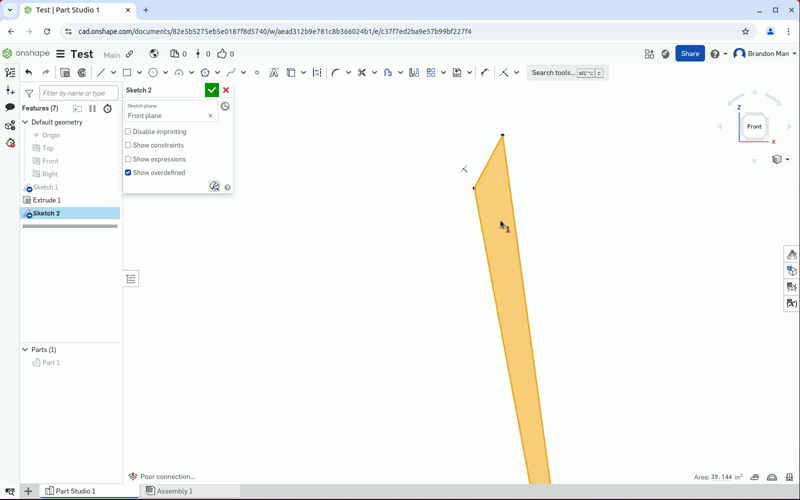
scroll(-6)
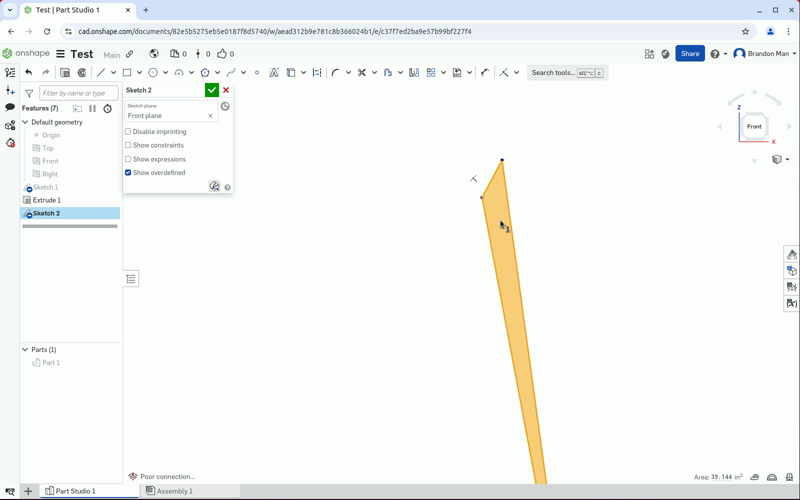
scroll(-6)
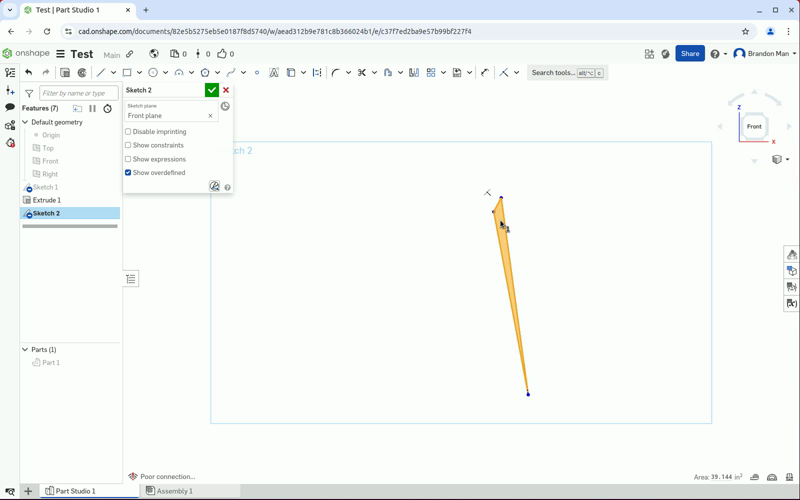
mouse_move(73, 352)
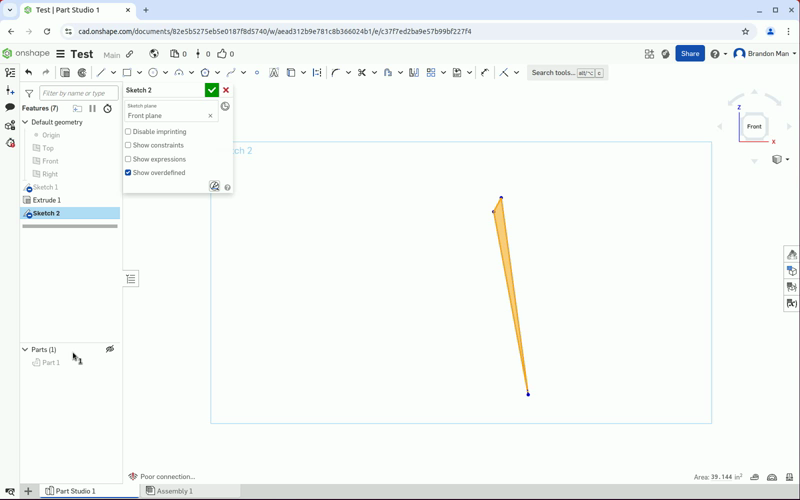
key(shift+y)
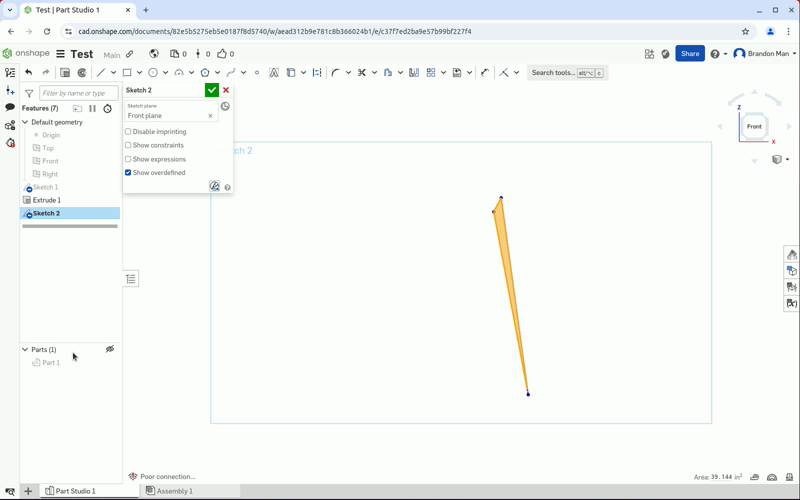
key(shift+e)
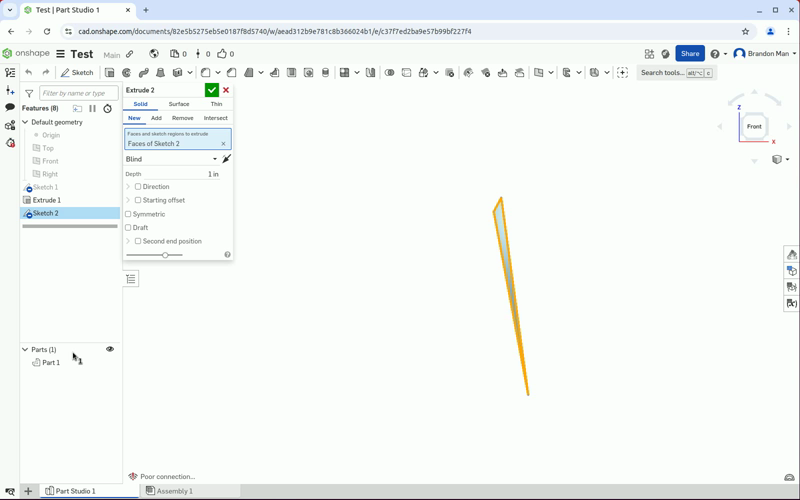
mouse_move(143, 106)
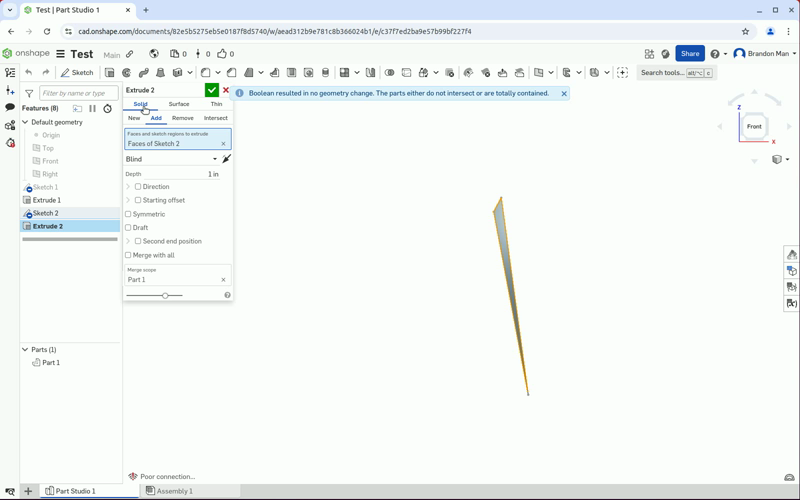
click(143, 106)
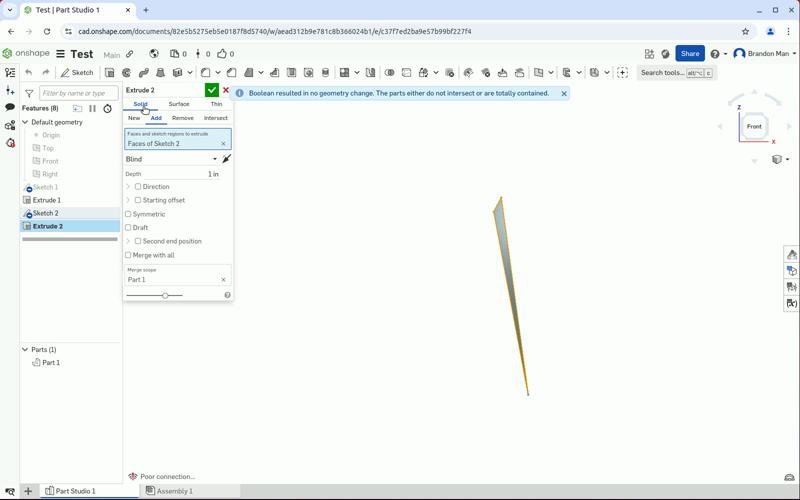
mouse_move(137, 120)
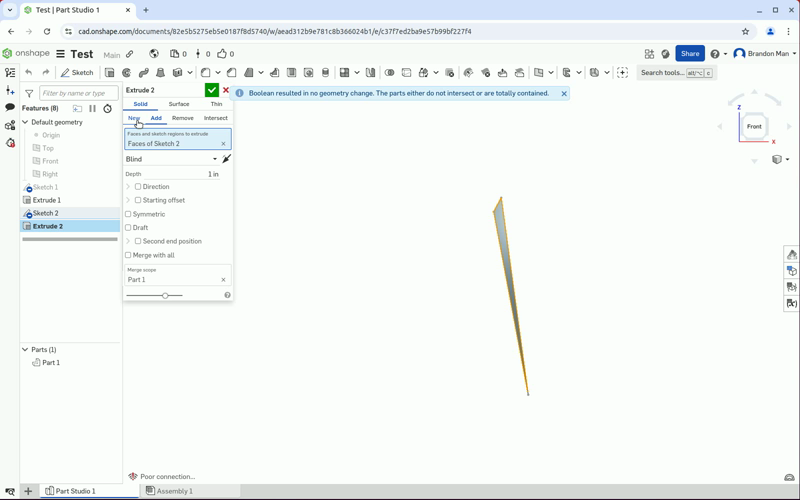
click(137, 120)
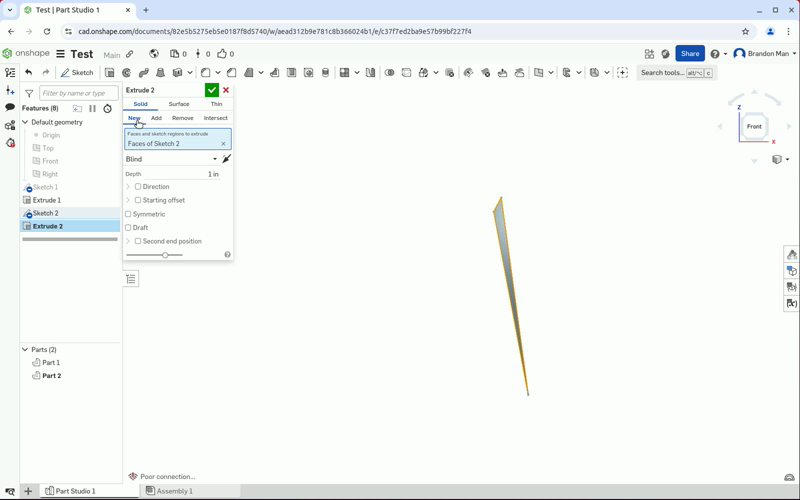
key(tab, 4)
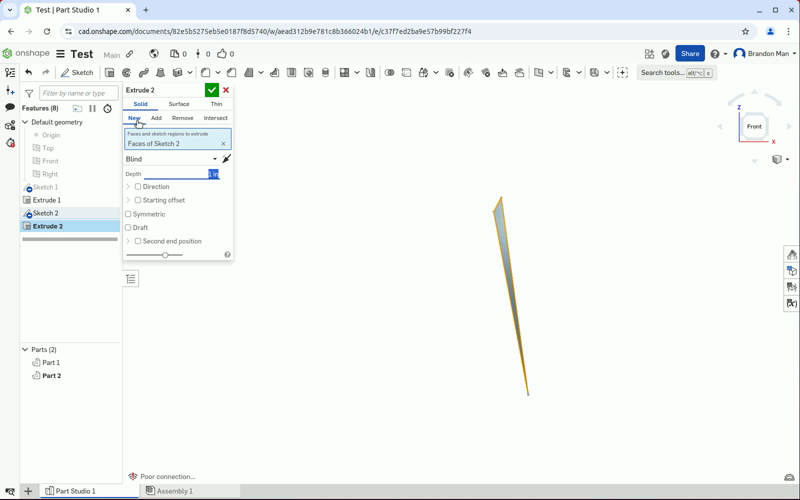
text(0.241)
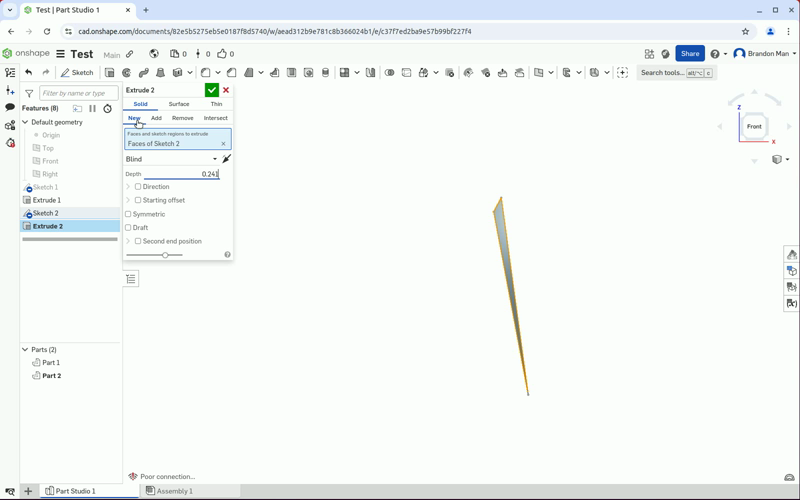
key(enter)
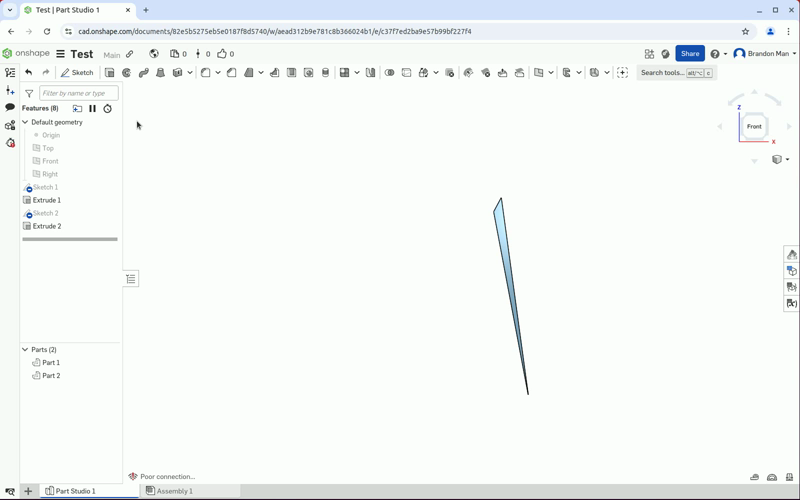
key(shift+h)
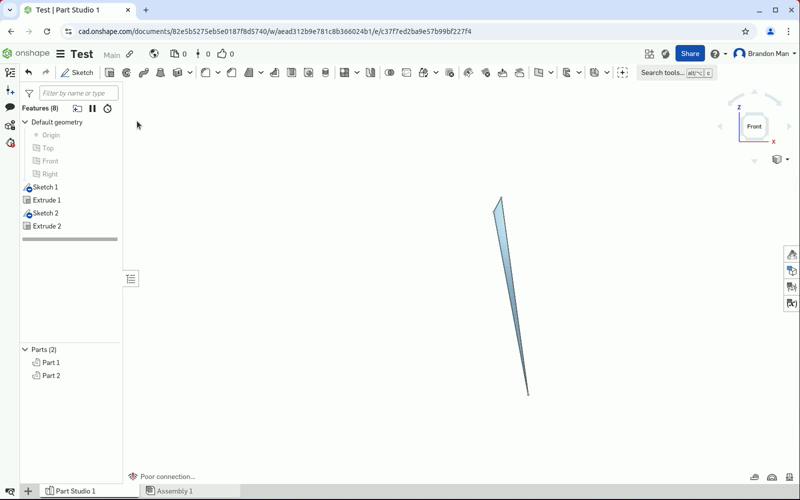
key(shift+h)
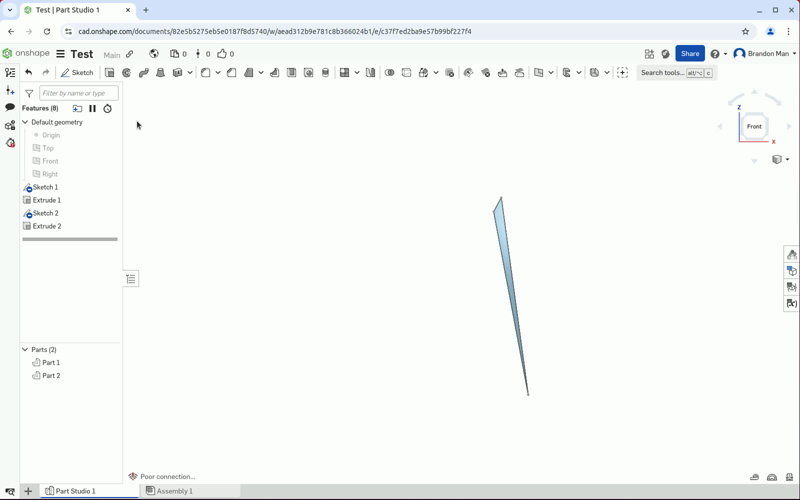
key(shift+7)
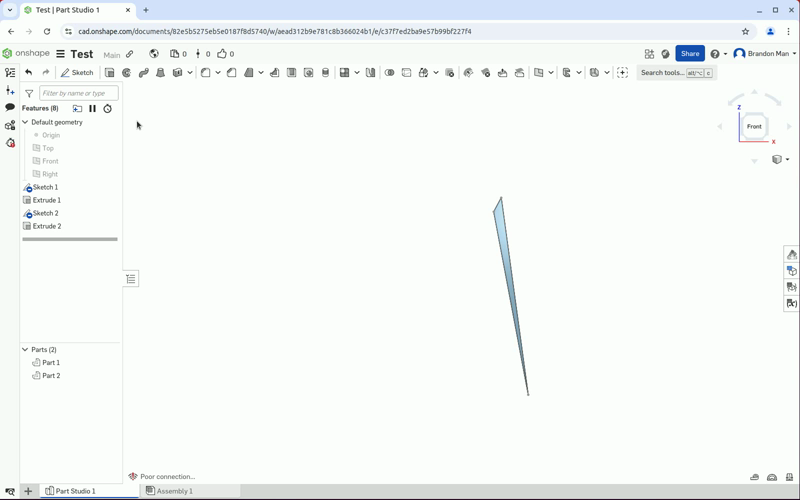
key(left, 2)
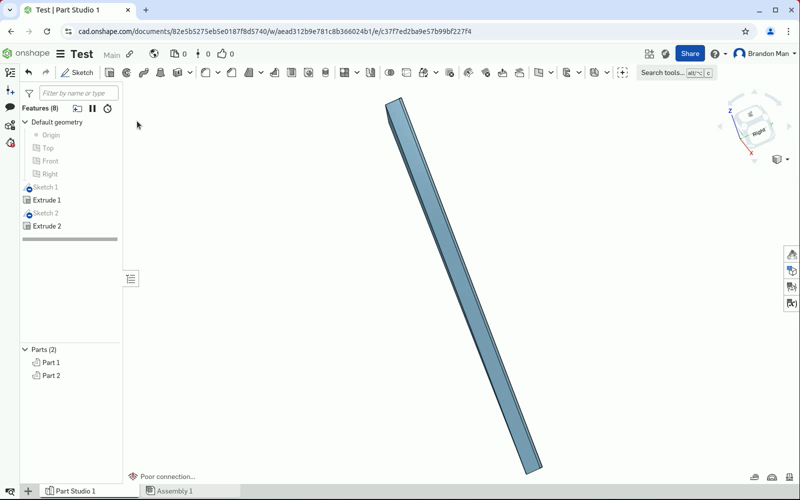
key(down, 2)
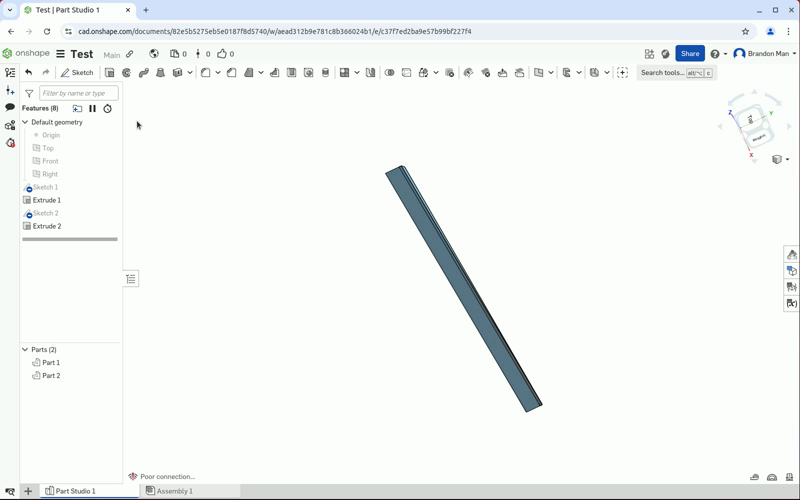
key(up, 2)
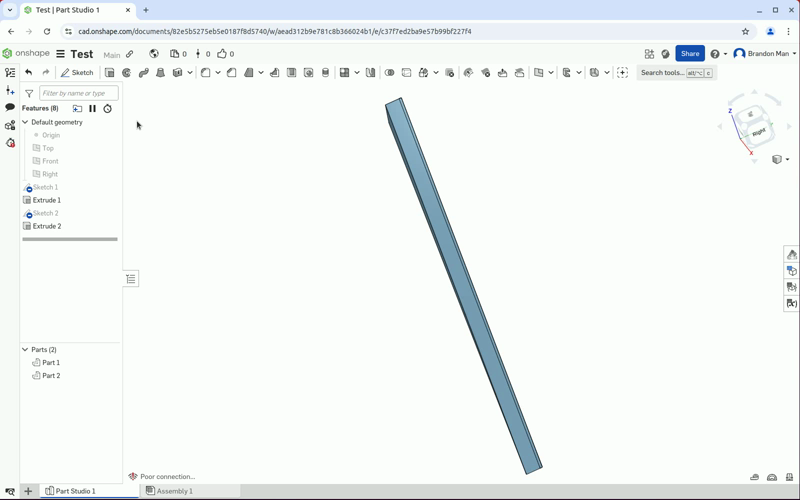
key(right, 2)
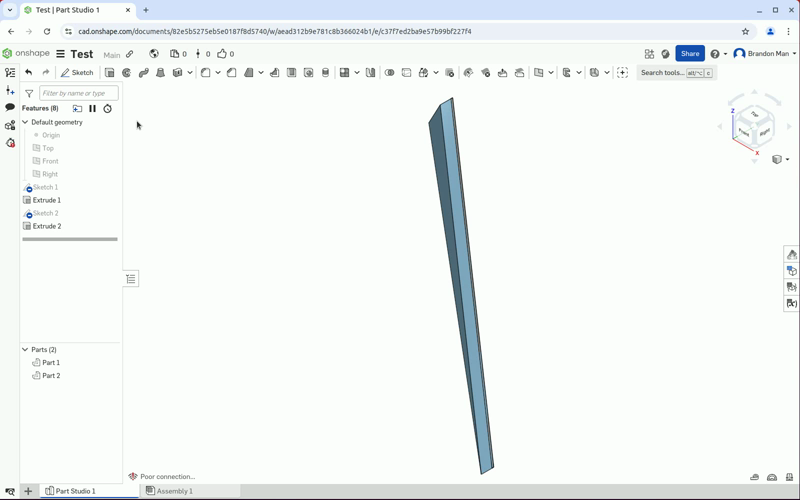
mouse_move(73, 189)
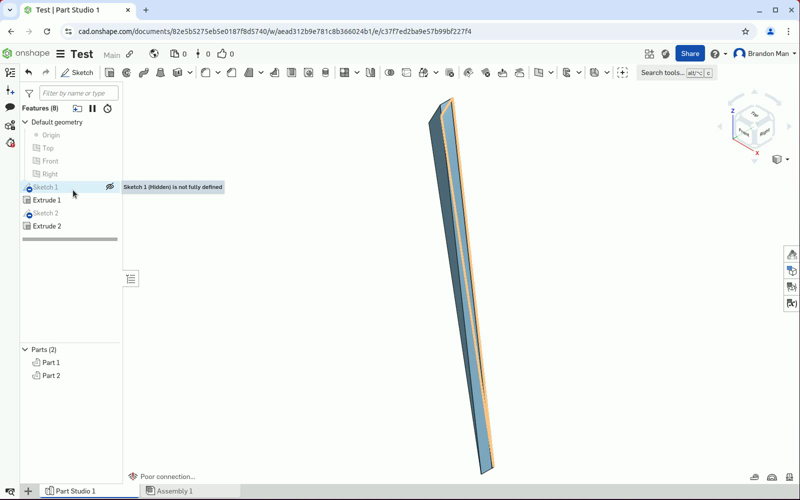
click(73, 189)